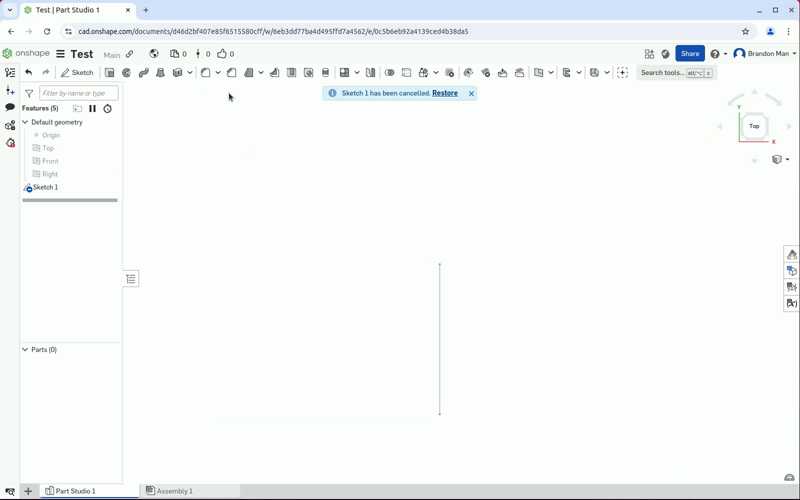
key(shift+h)
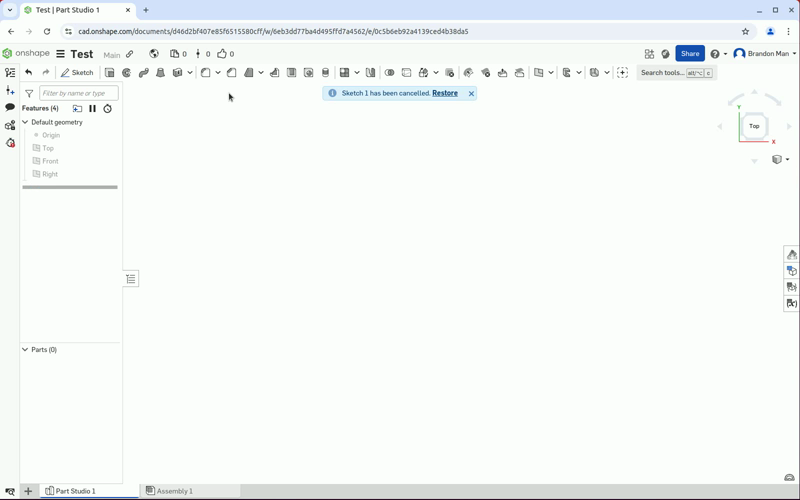
mouse_move(73, 352)
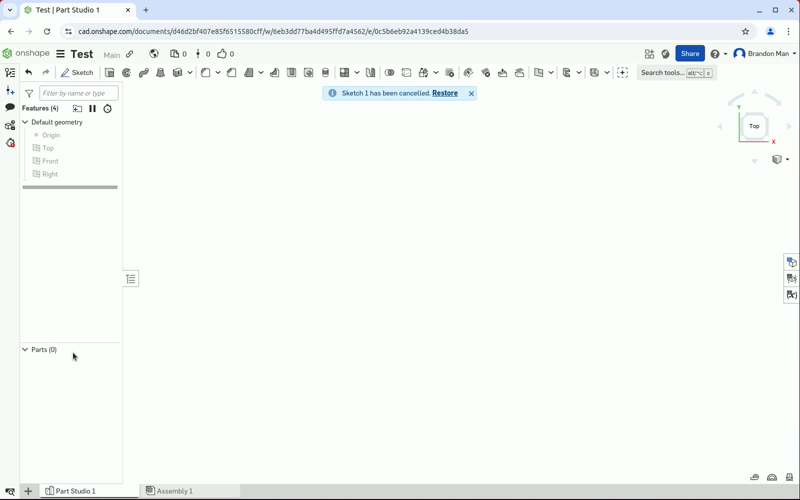
key(y)
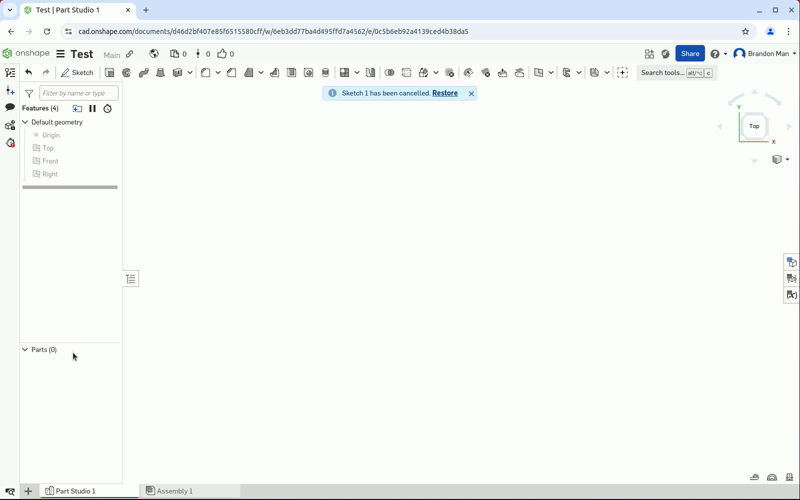
key(shift+p)
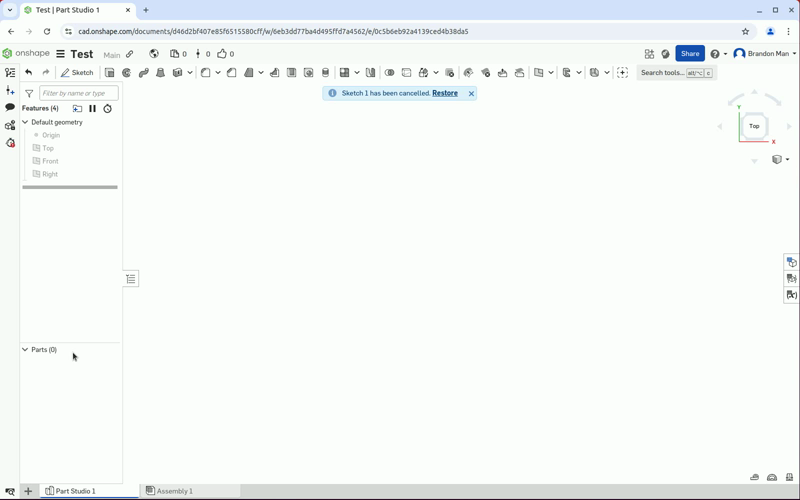
key(space)
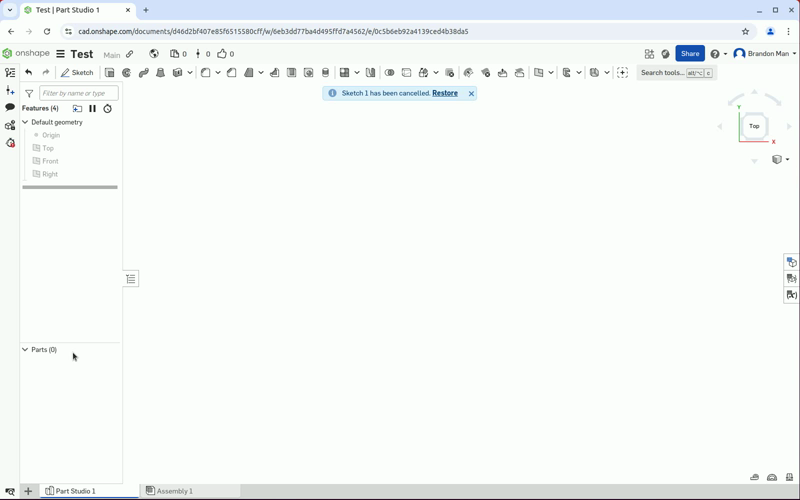
key_down(shift)
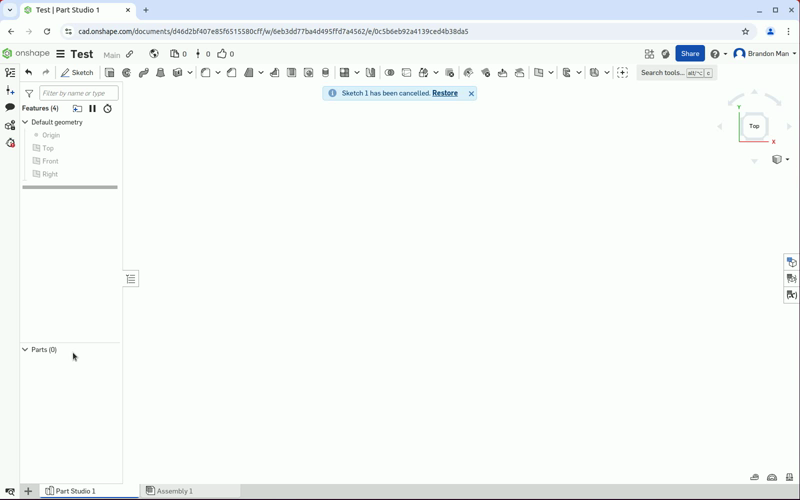
key(up)
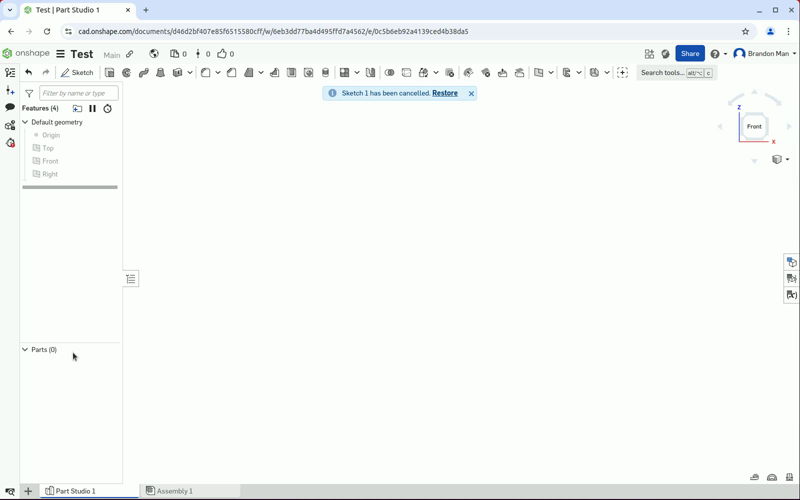
key_up(shift)
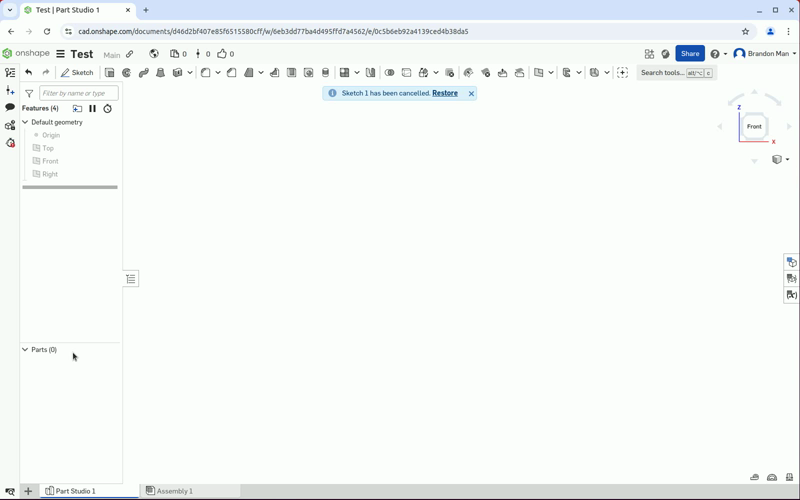
mouse_move(73, 352)
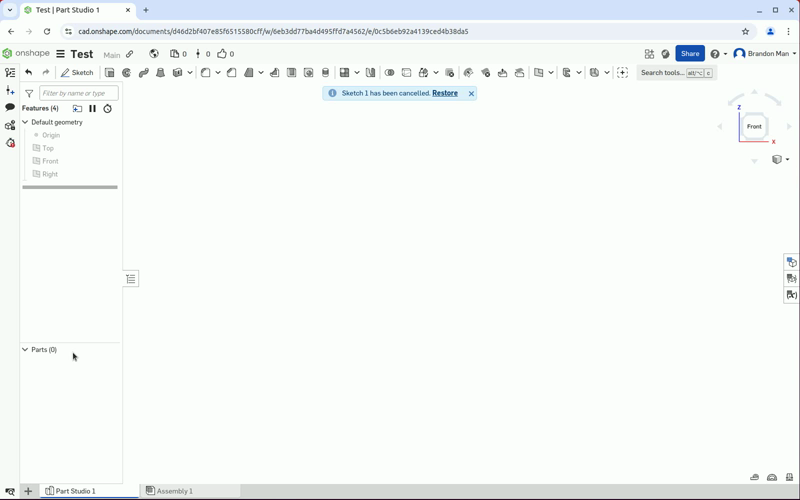
key(shift+y)
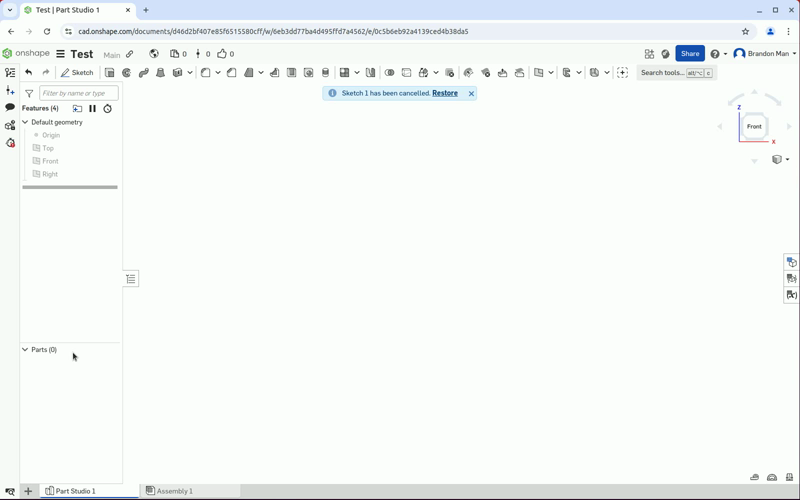
key(shift+s)
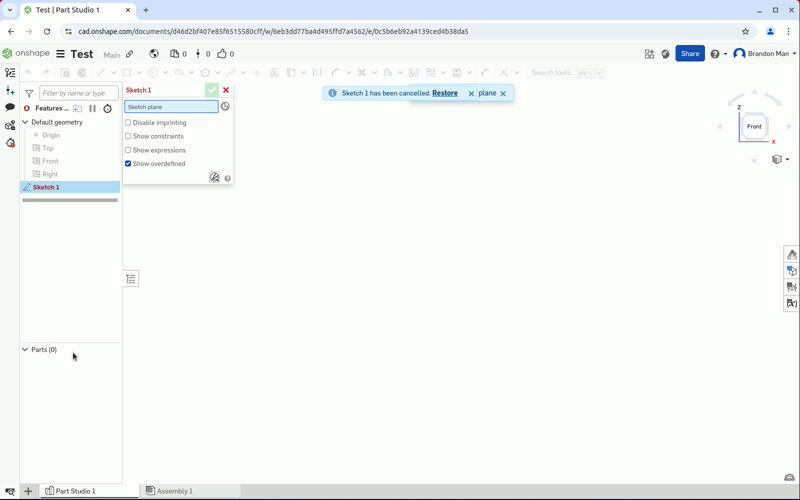
mouse_move(73, 163)
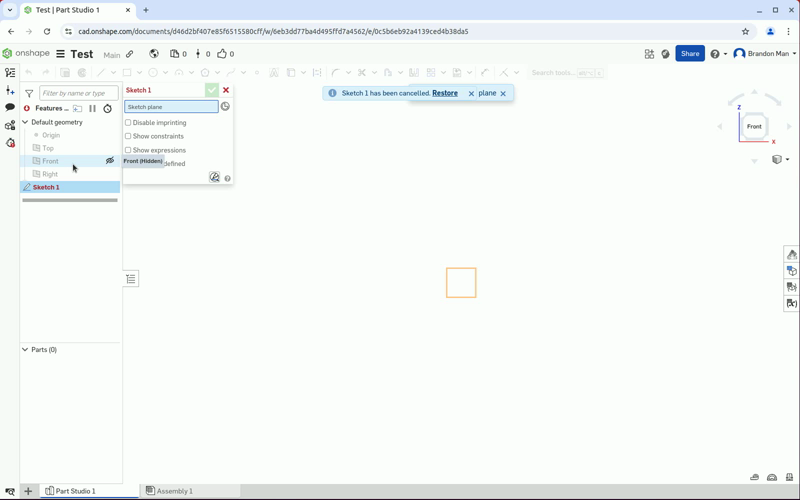
click(73, 163)
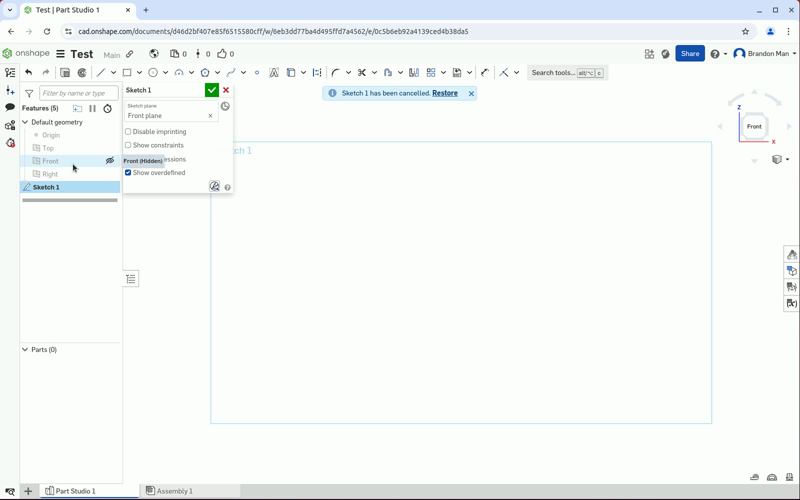
mouse_move(73, 352)
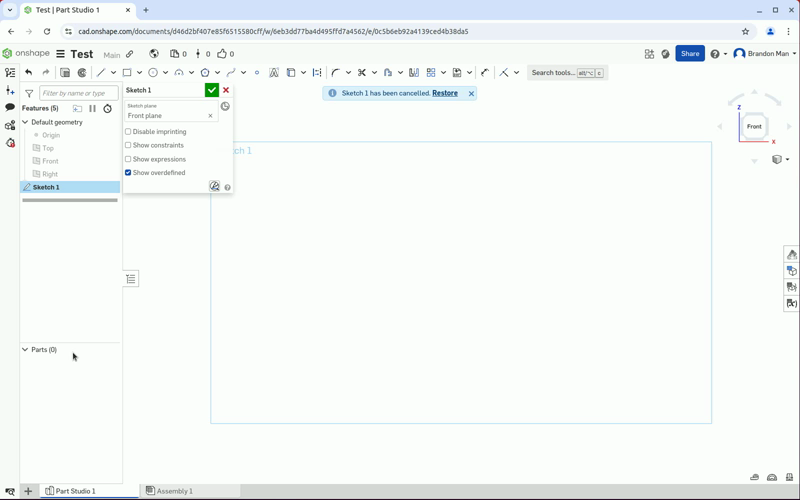
key(y)
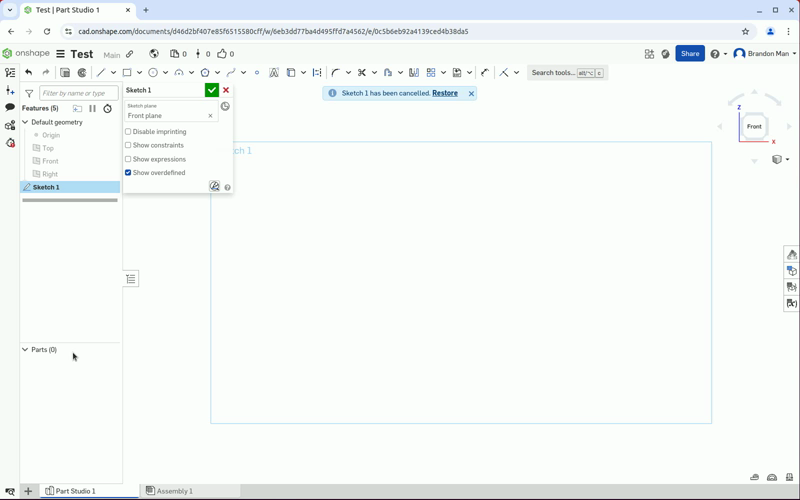
key(c)
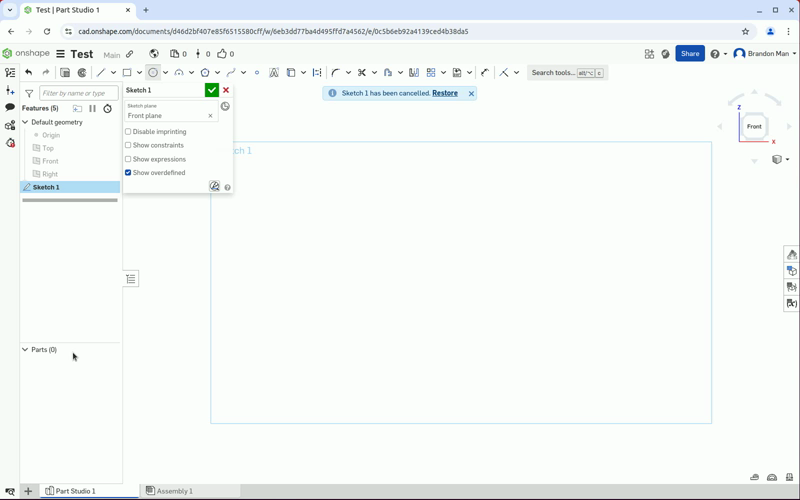
key_down(shift)
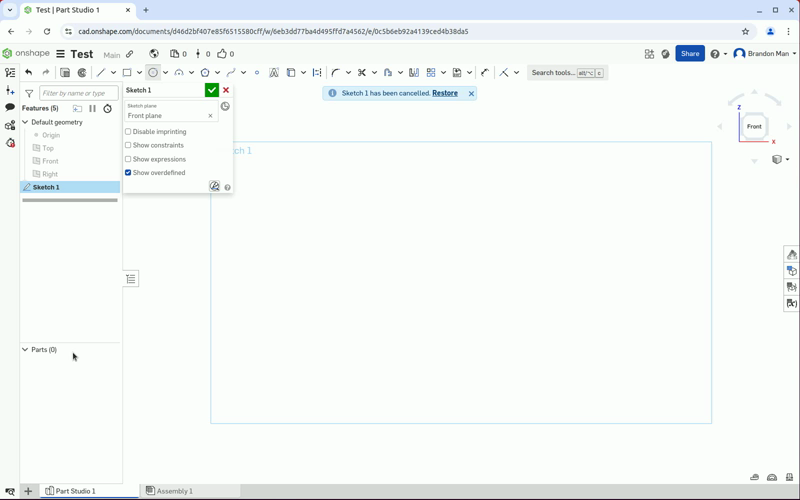
mouse_move(461, 282)
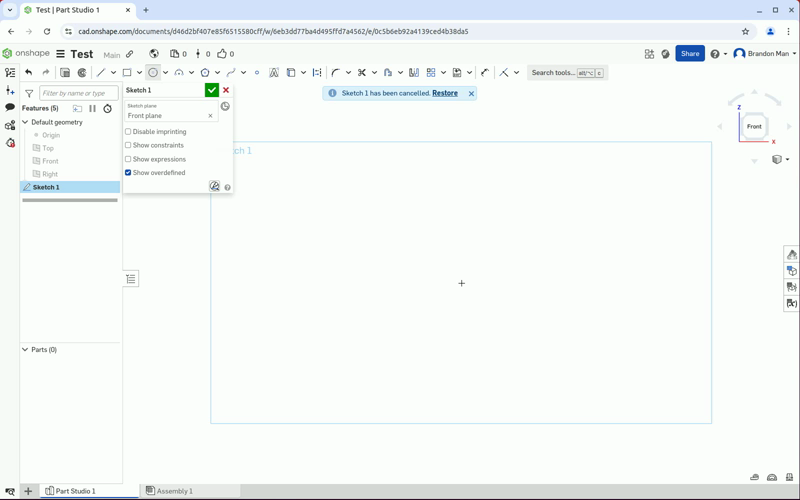
click(461, 282)
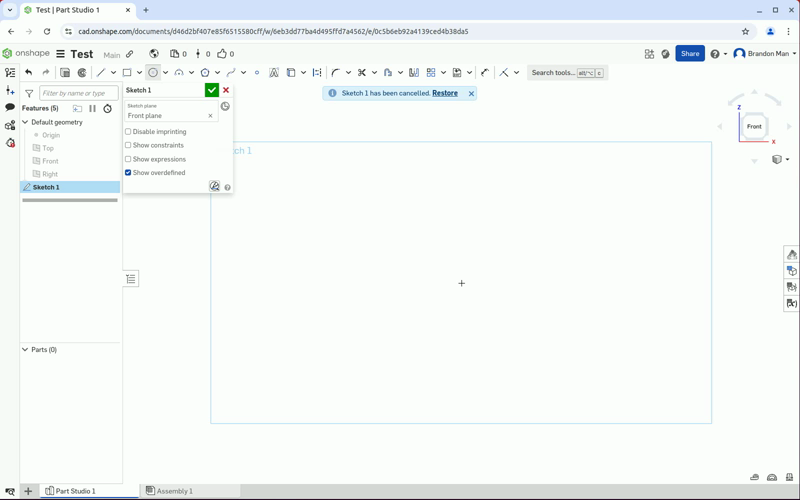
key_up(shift)
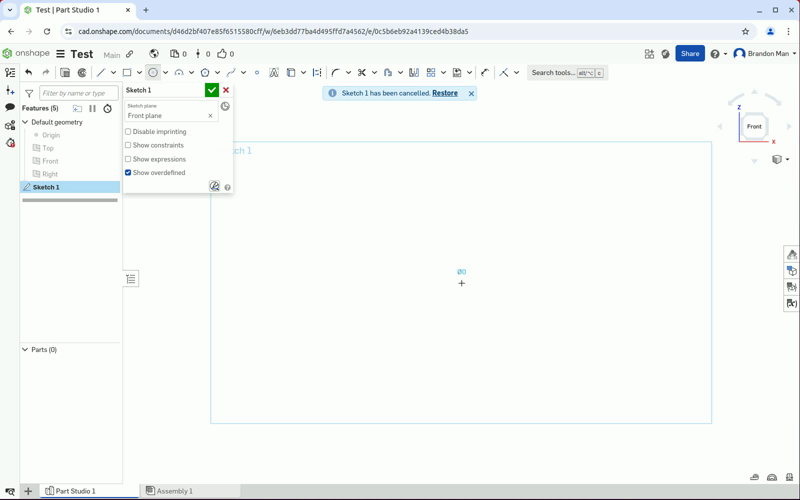
mouse_move(466, 282)
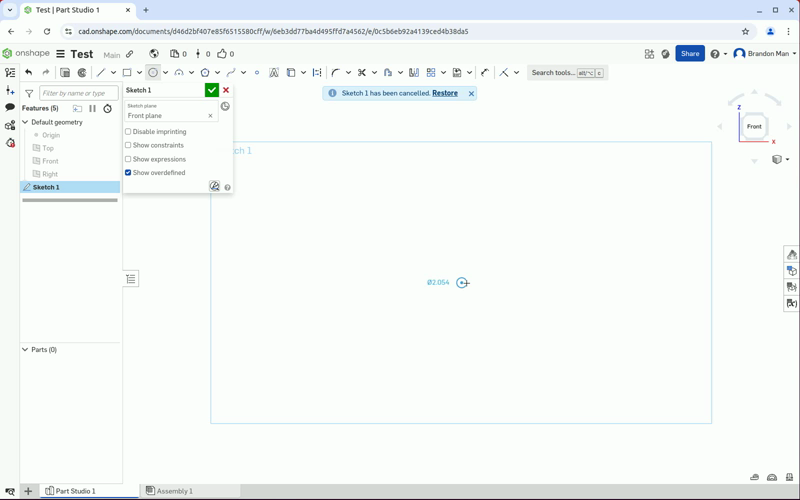
click(466, 282)
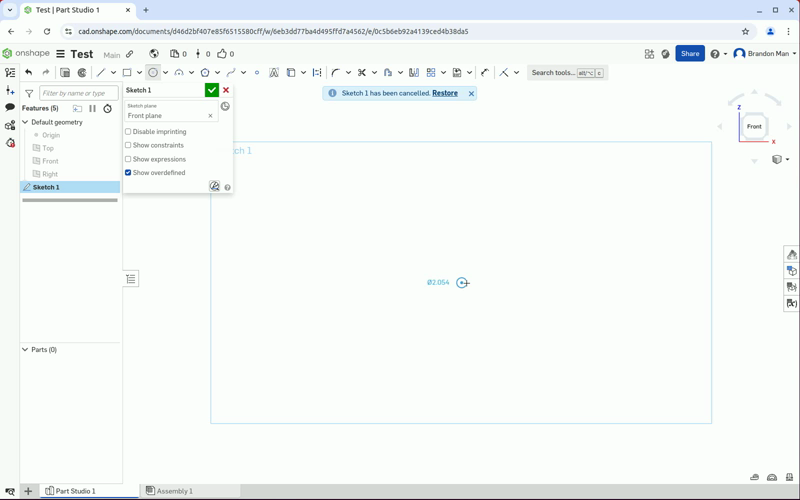
key(esc)
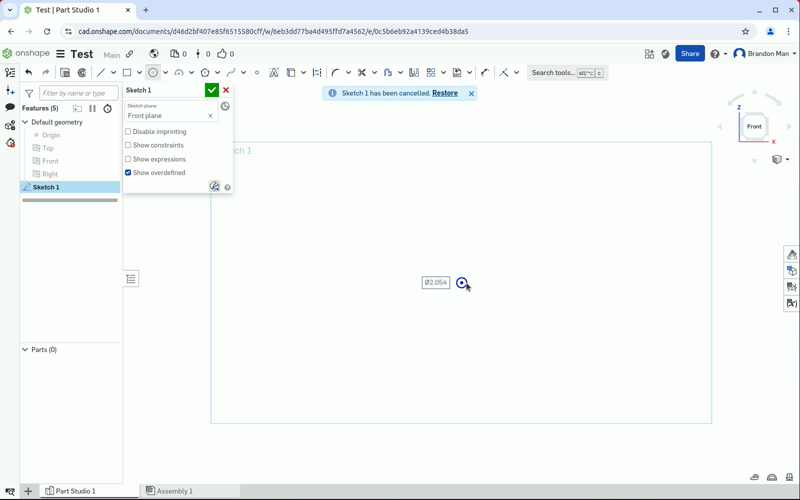
mouse_move(462, 283)
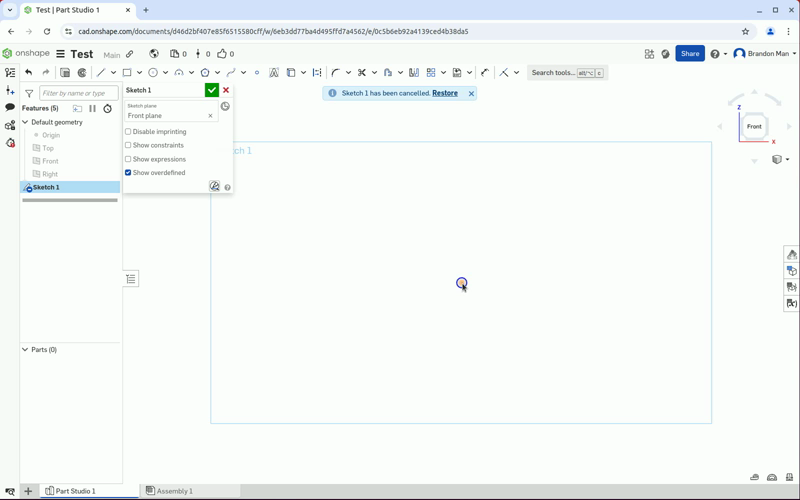
scroll(6)
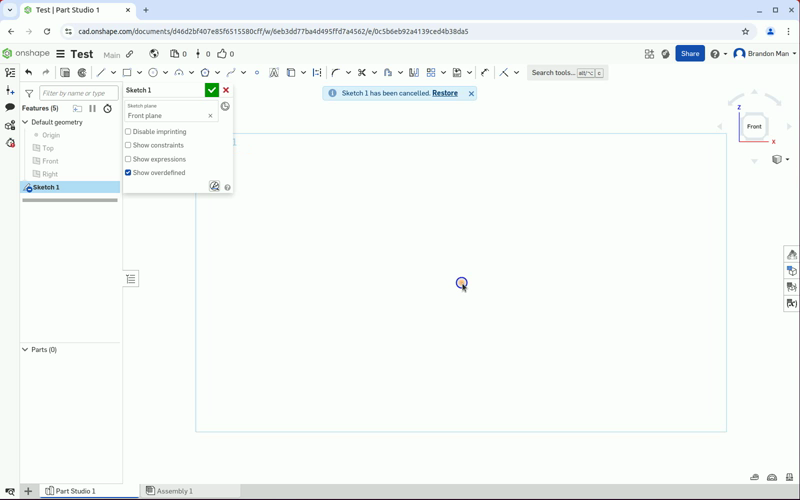
scroll(6)
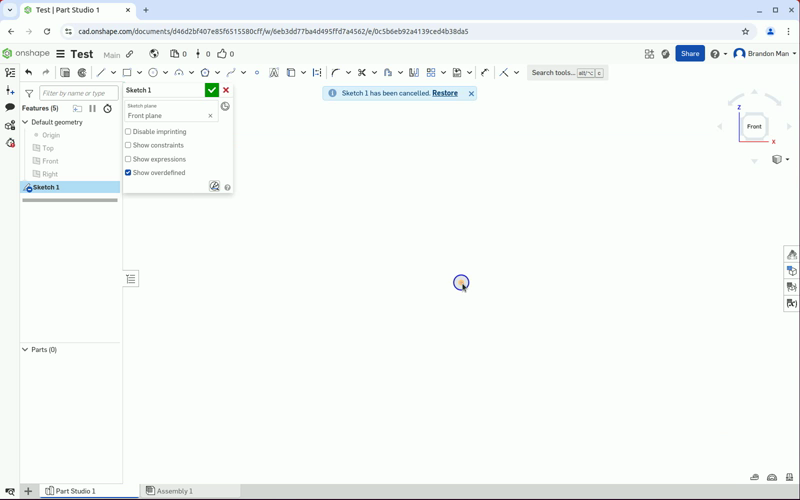
scroll(6)
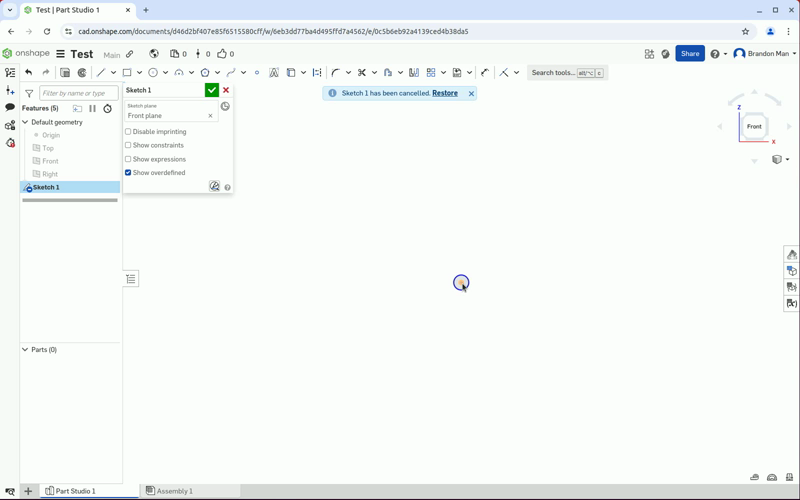
scroll(6)
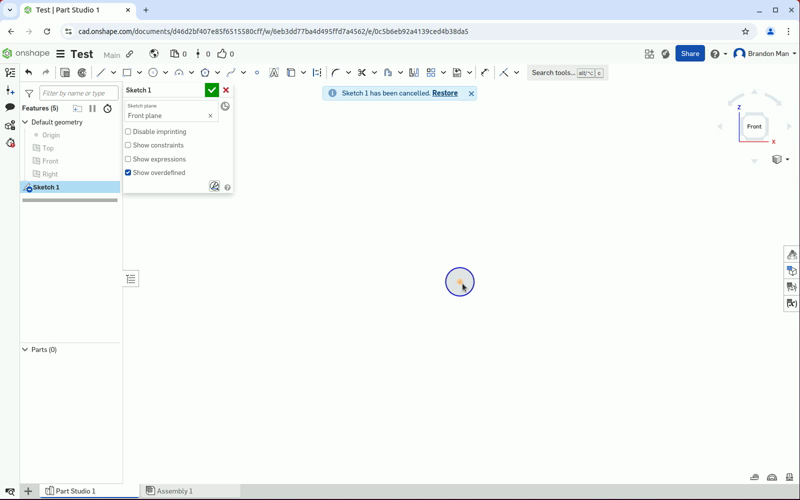
scroll(6)
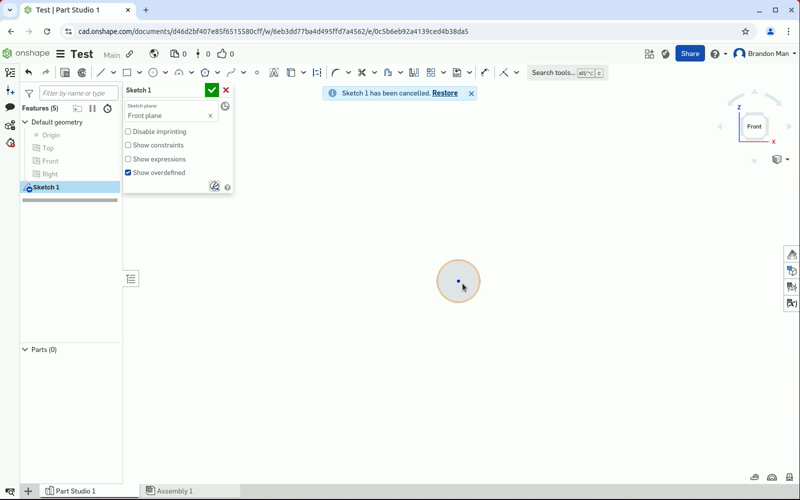
scroll(6)
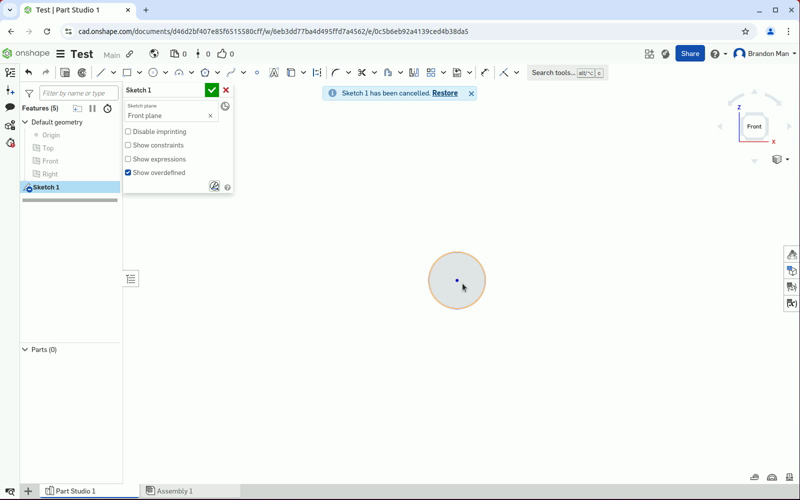
scroll(6)
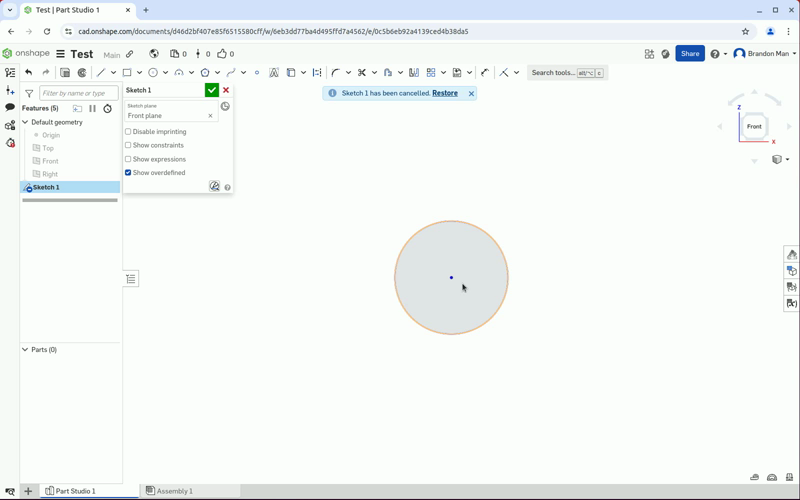
click(462, 283)
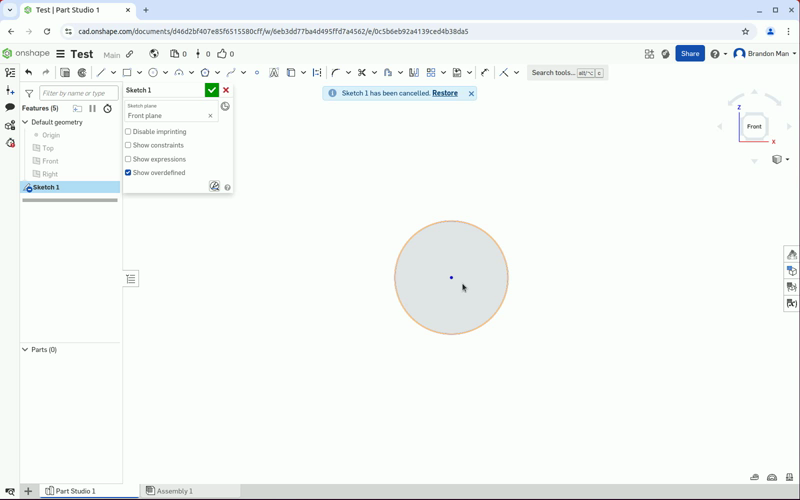
scroll(-6)
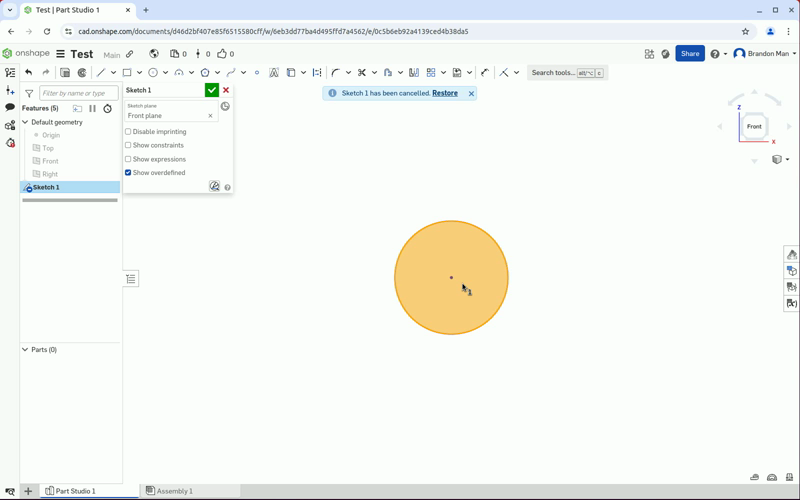
scroll(-6)
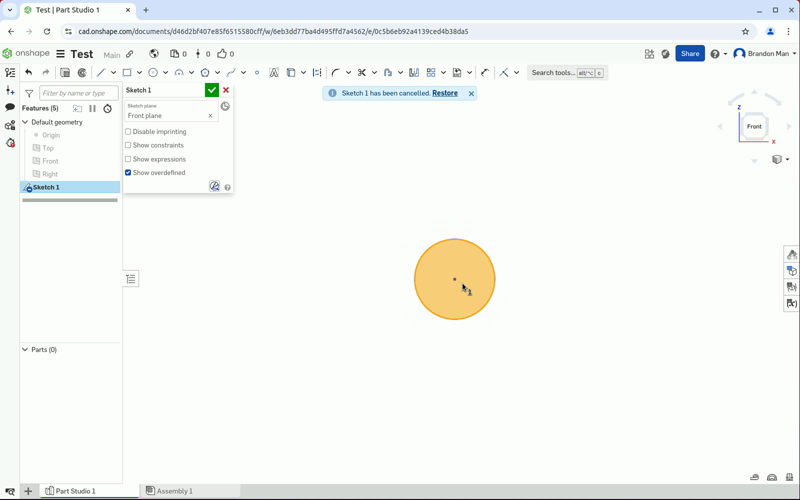
scroll(-6)
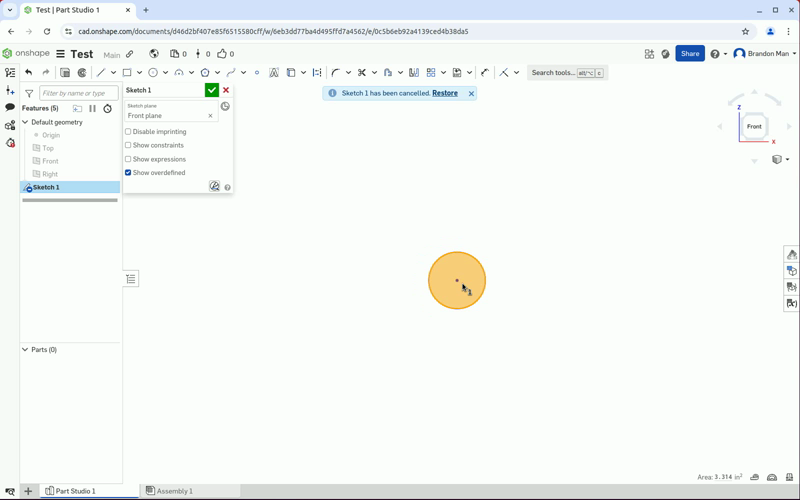
scroll(-6)
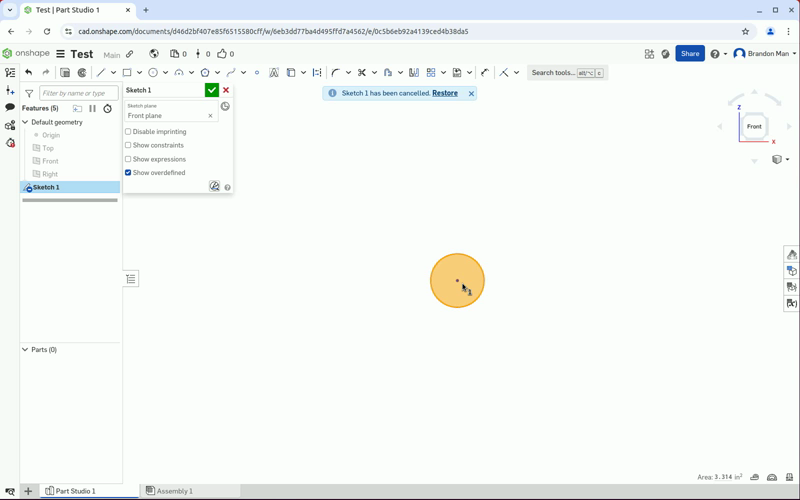
scroll(-6)
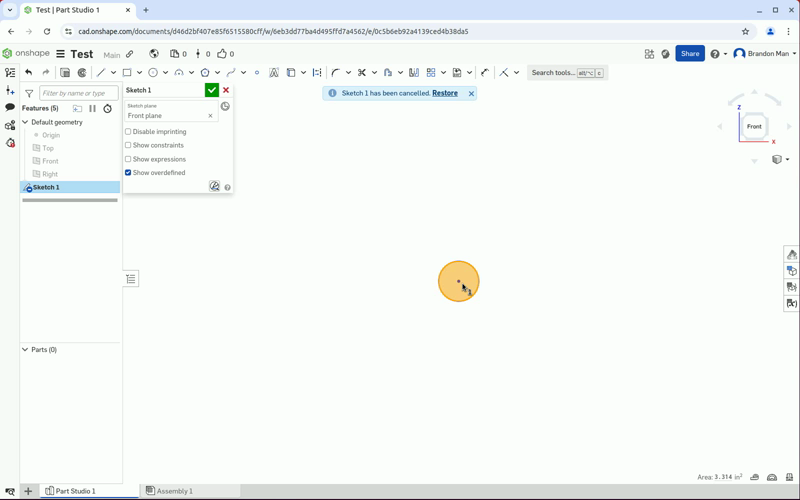
scroll(-6)
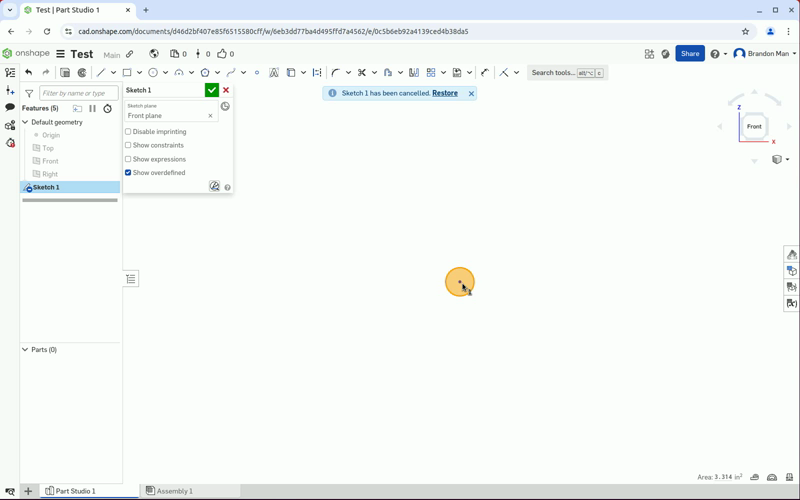
scroll(-6)
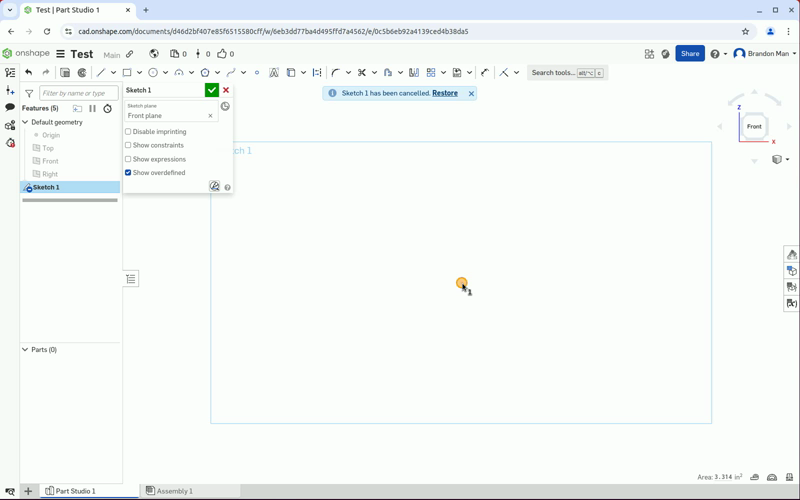
mouse_move(73, 352)
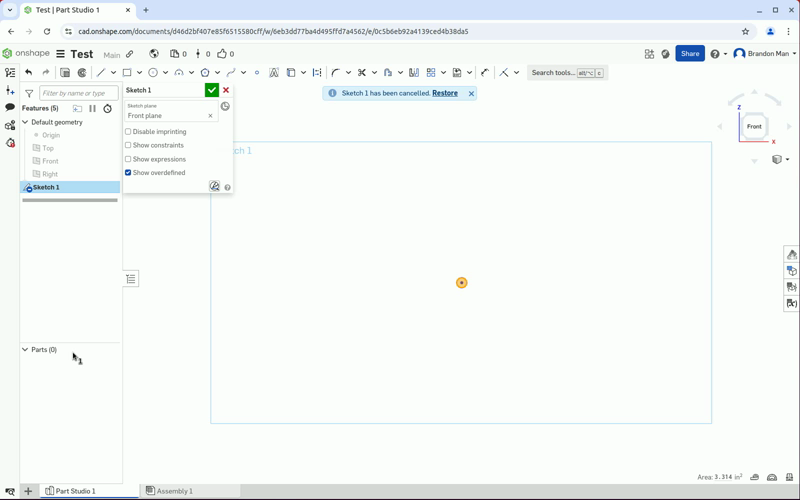
key(shift+y)
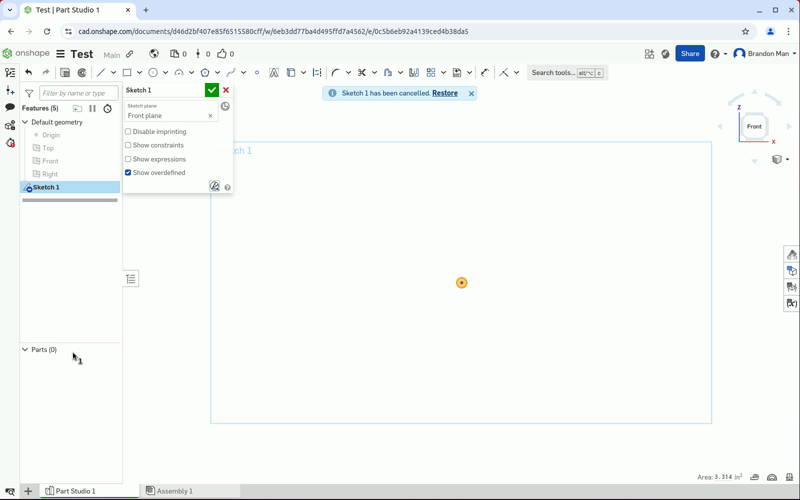
key(shift+e)
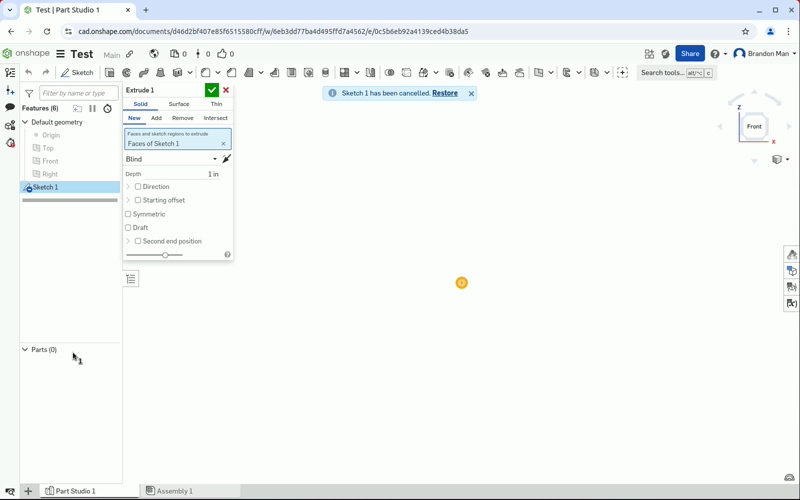
mouse_move(143, 106)
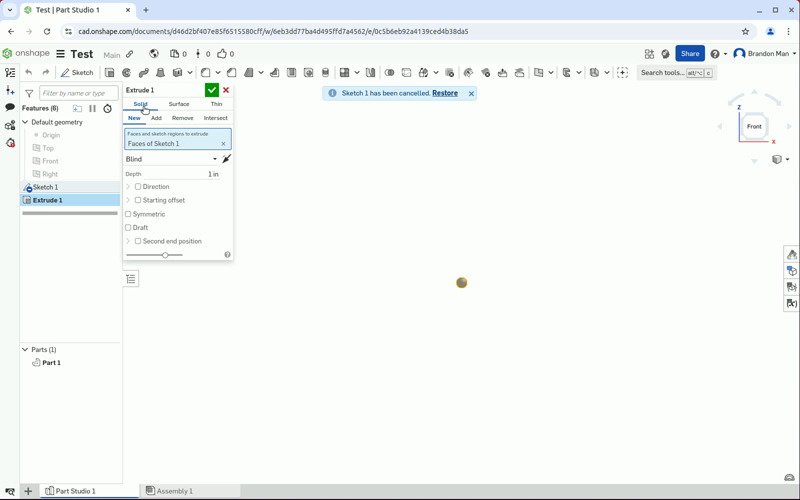
click(143, 106)
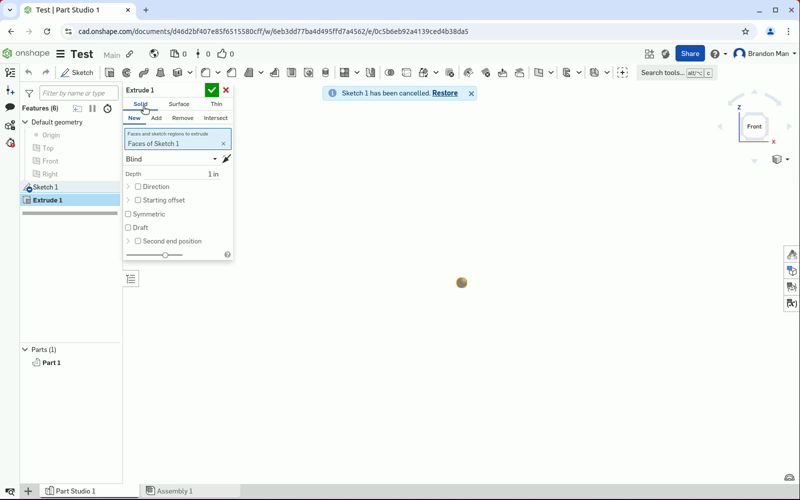
mouse_move(137, 120)
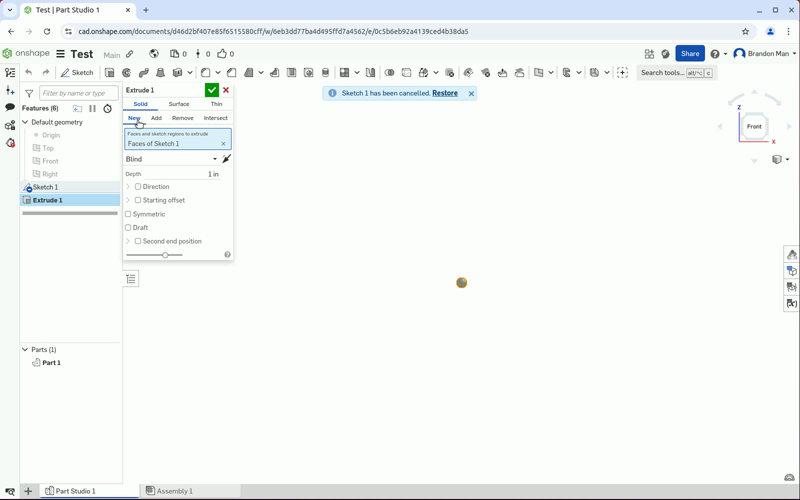
click(137, 120)
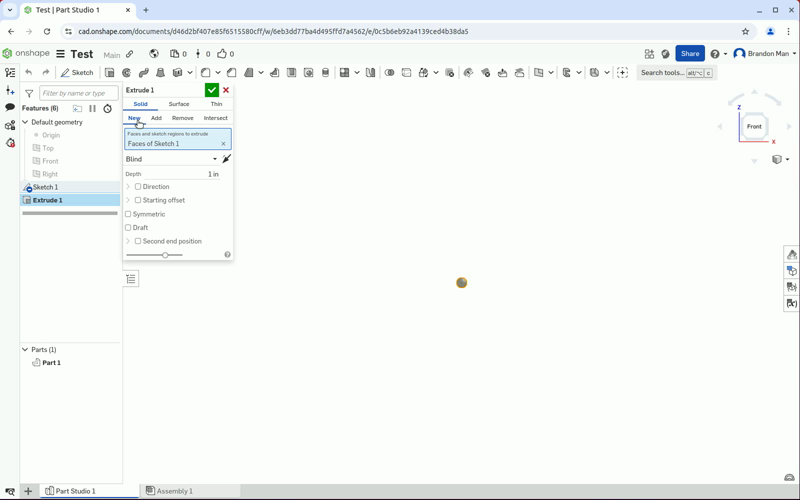
key(tab, 4)
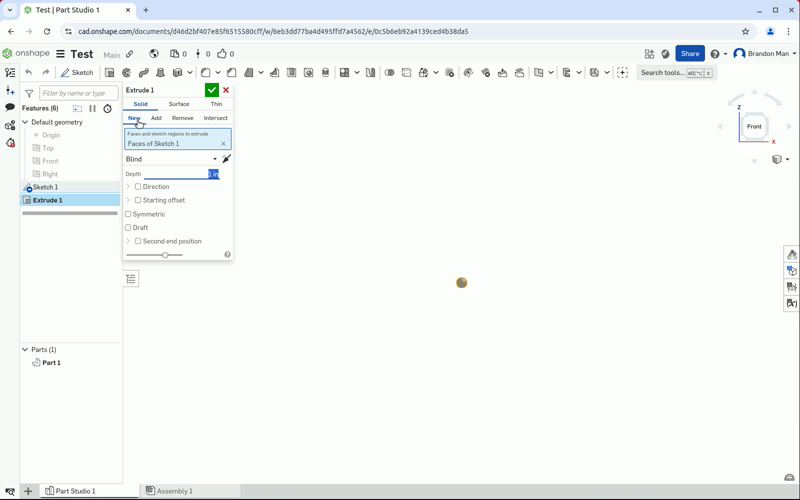
text(-6.499)
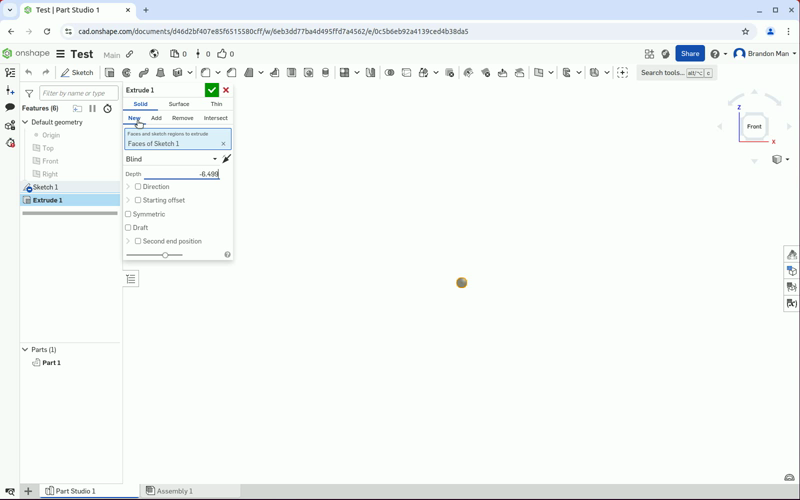
key(enter)
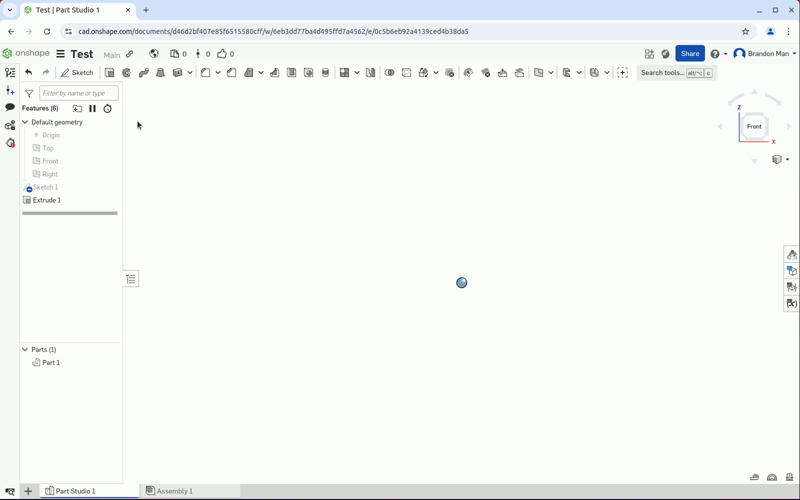
key(shift+h)
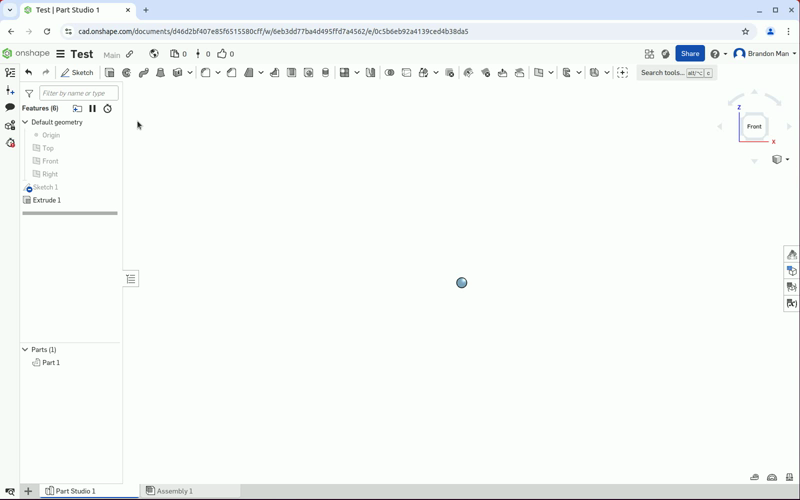
key(shift+h)
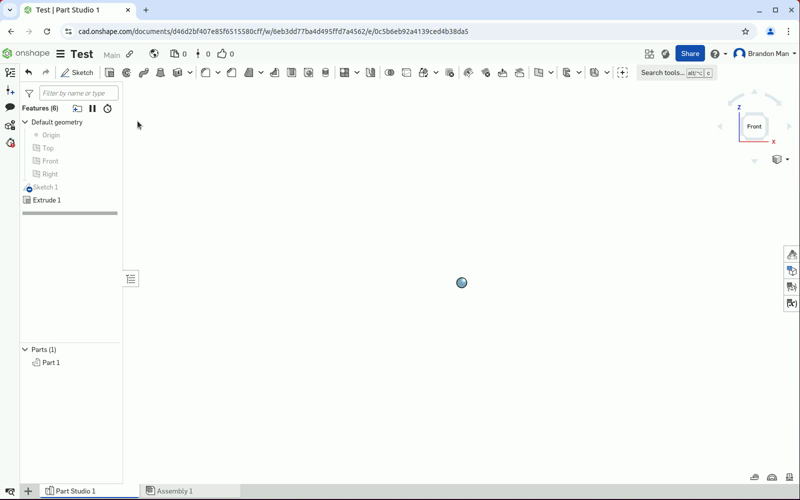
mouse_move(73, 189)
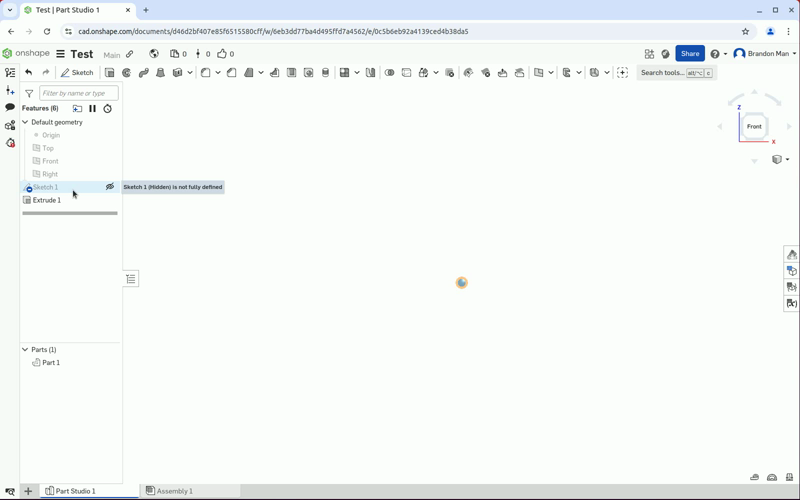
click(73, 189)
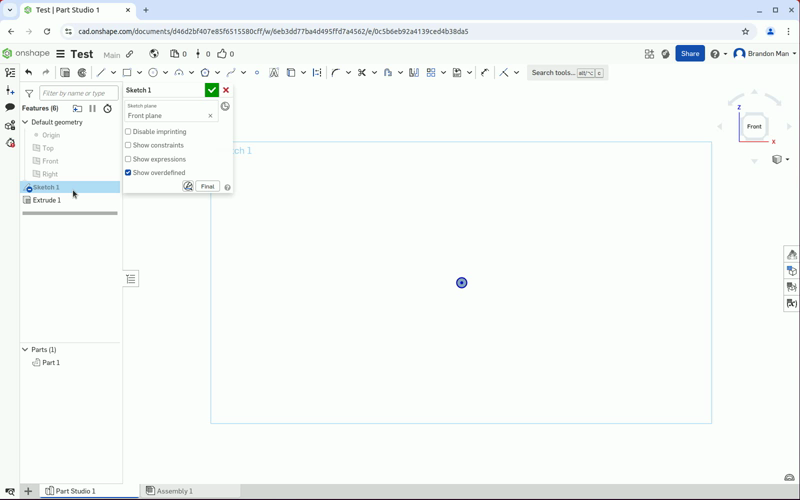
mouse_move(229, 92)
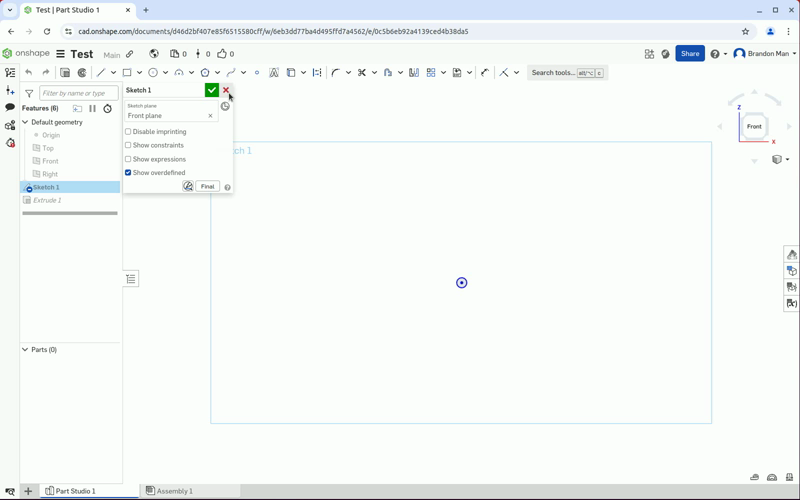
click(229, 92)
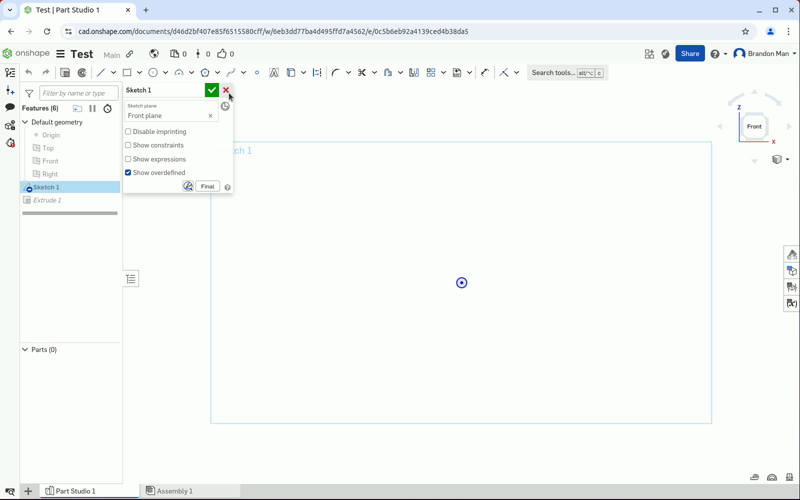
key(shift+s)
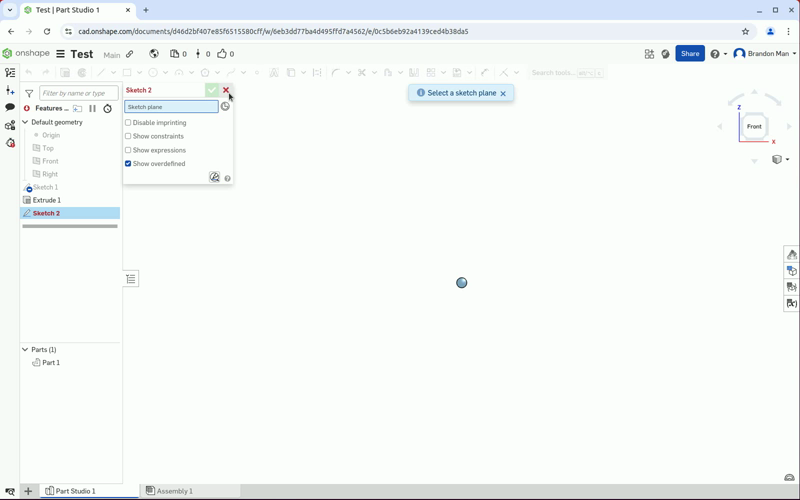
mouse_move(73, 163)
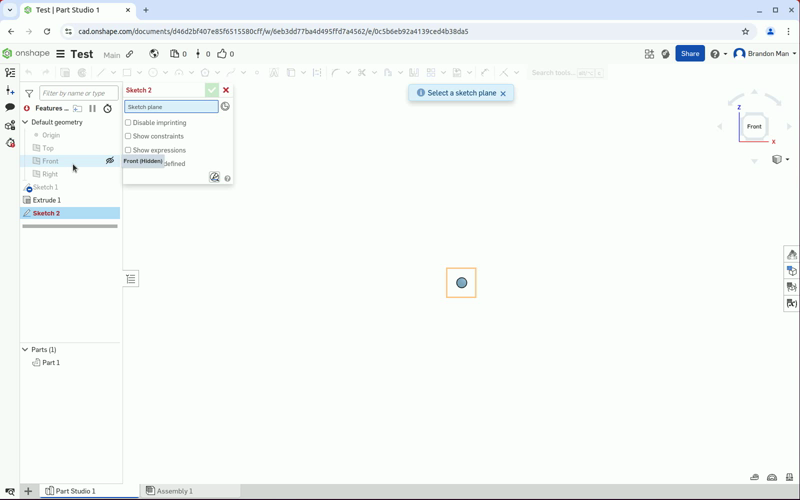
click(73, 163)
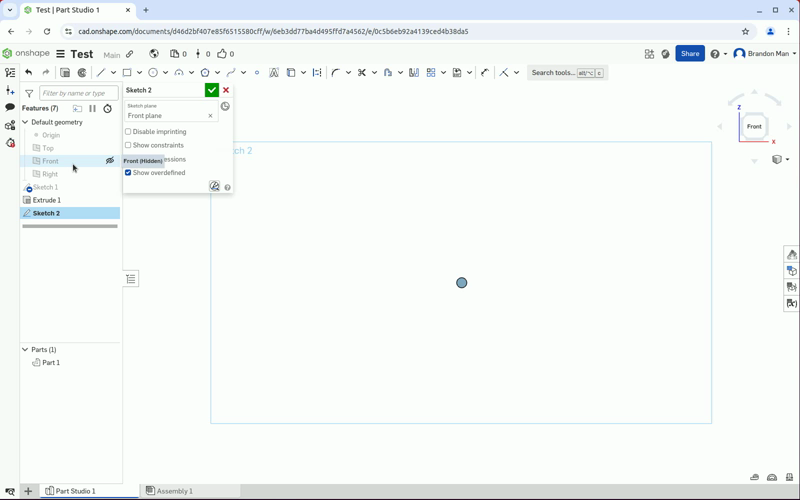
mouse_move(73, 352)
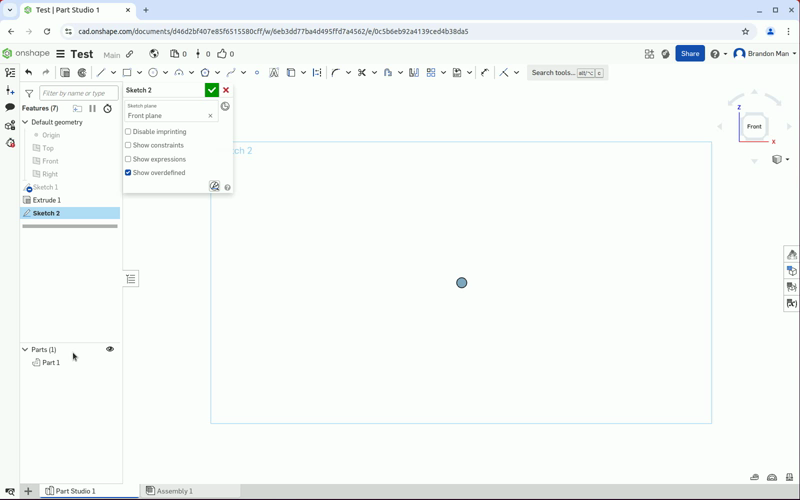
key(y)
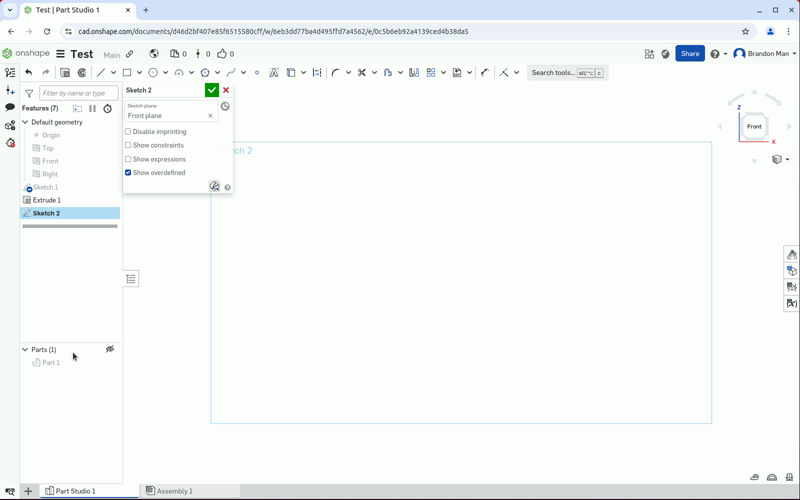
key(c)
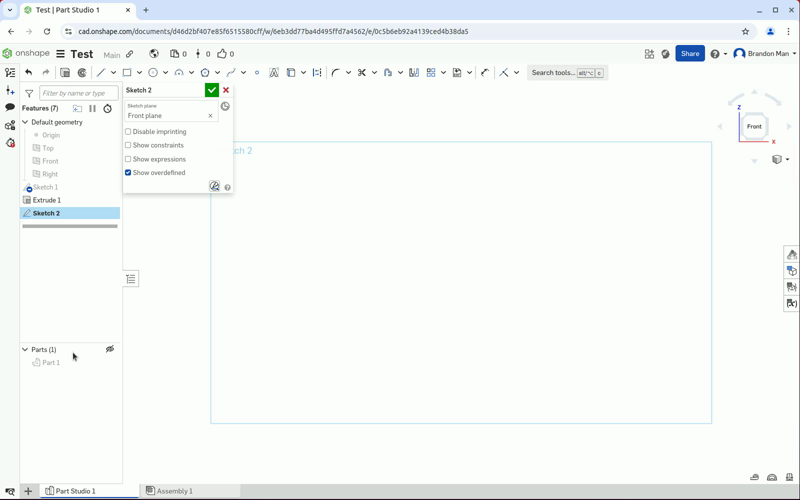
key_down(shift)
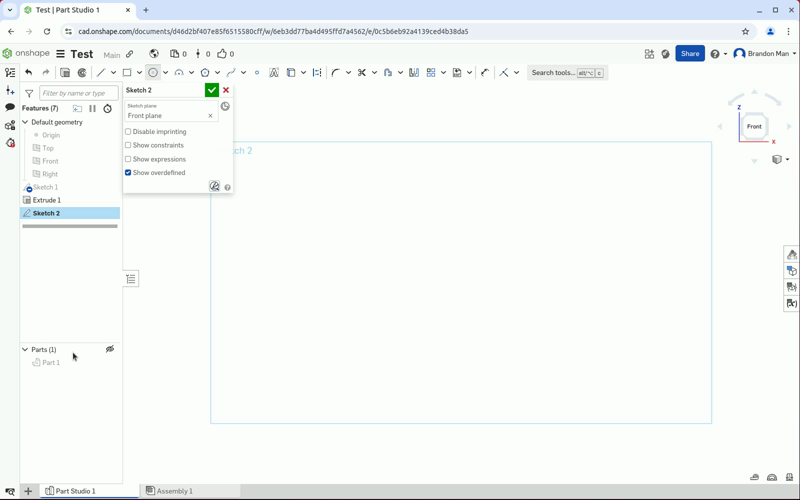
mouse_move(461, 282)
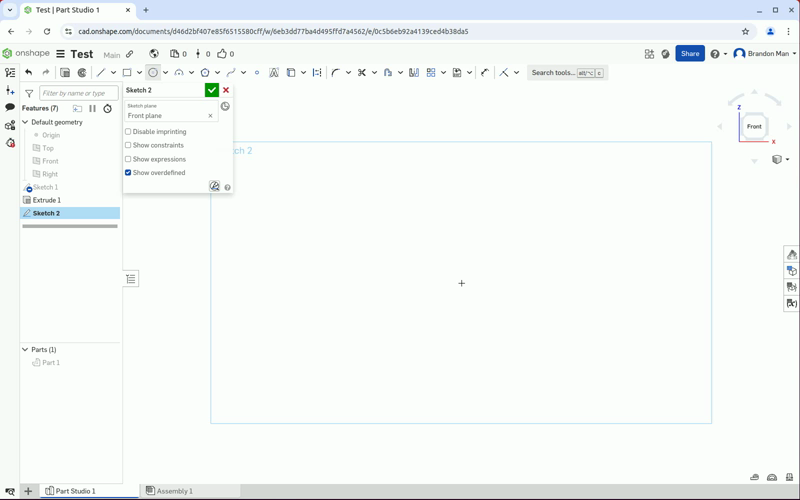
click(461, 282)
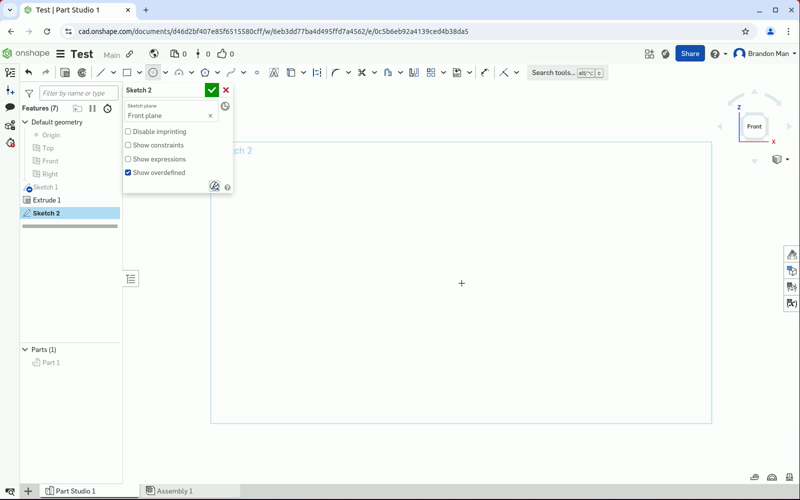
key_up(shift)
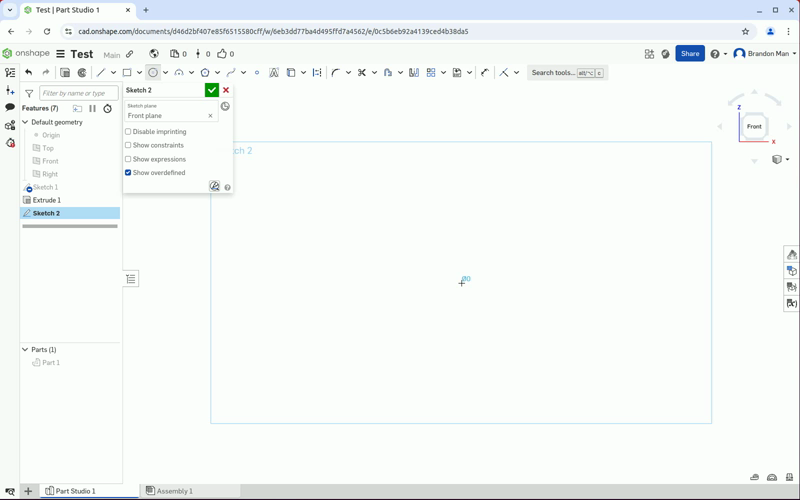
mouse_move(464, 282)
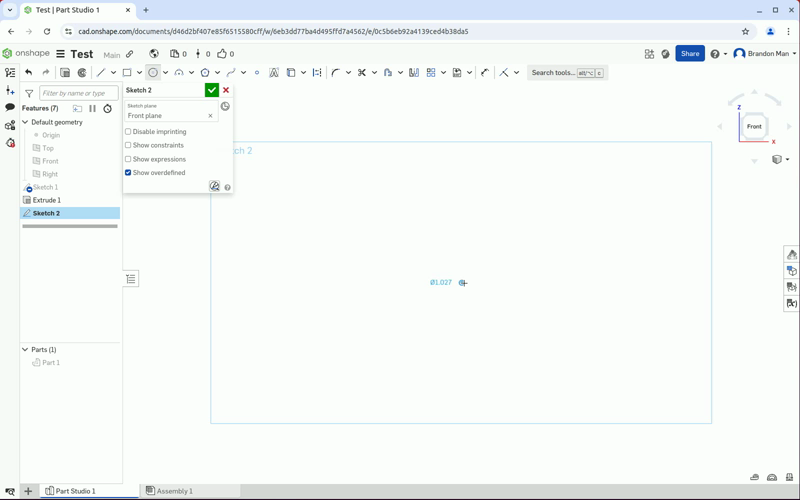
scroll(6)
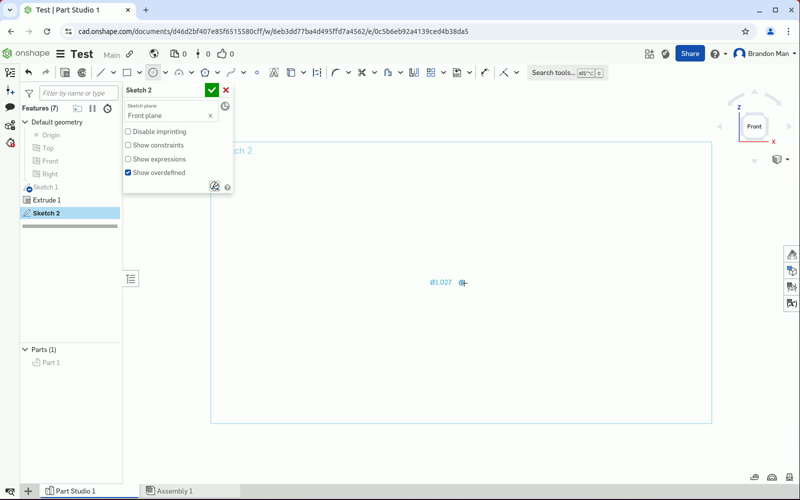
scroll(6)
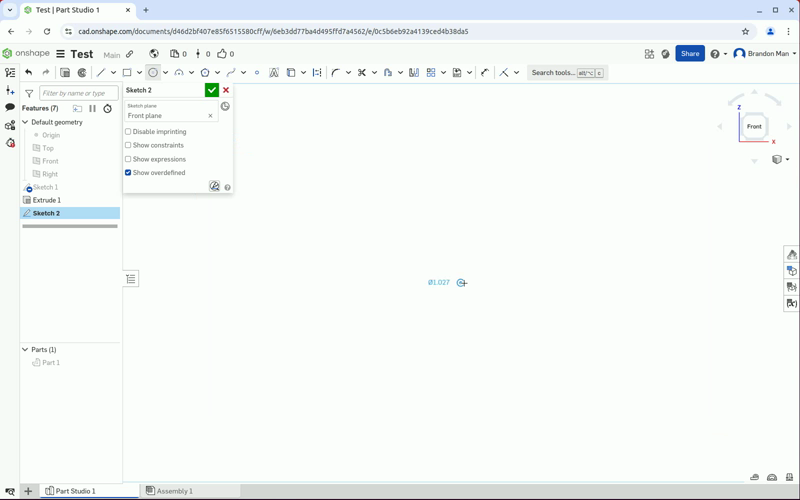
scroll(6)
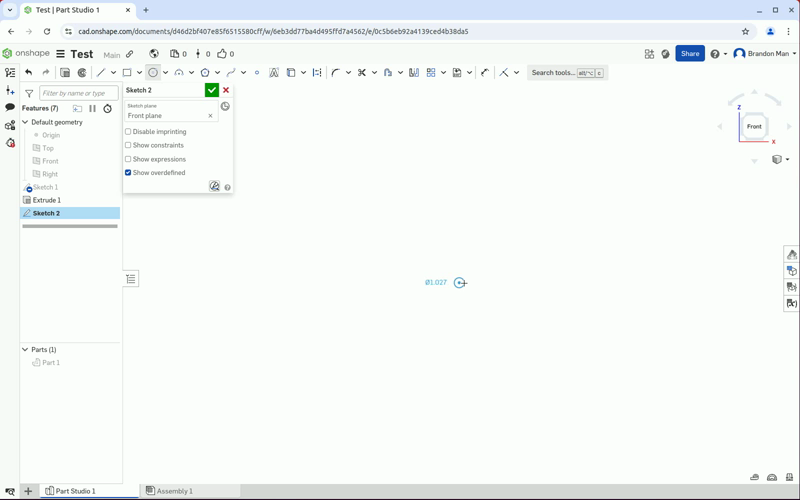
scroll(6)
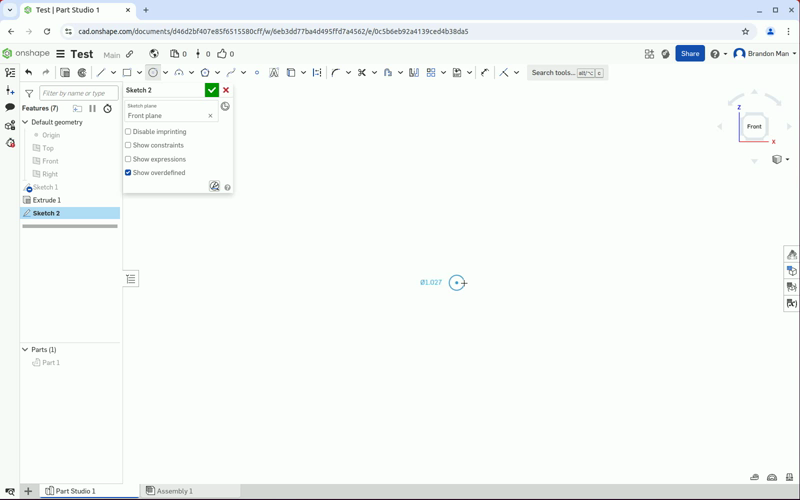
scroll(6)
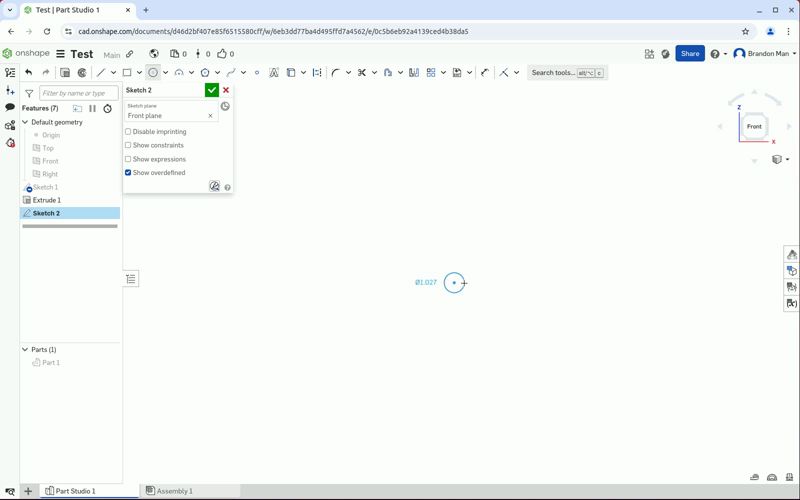
scroll(6)
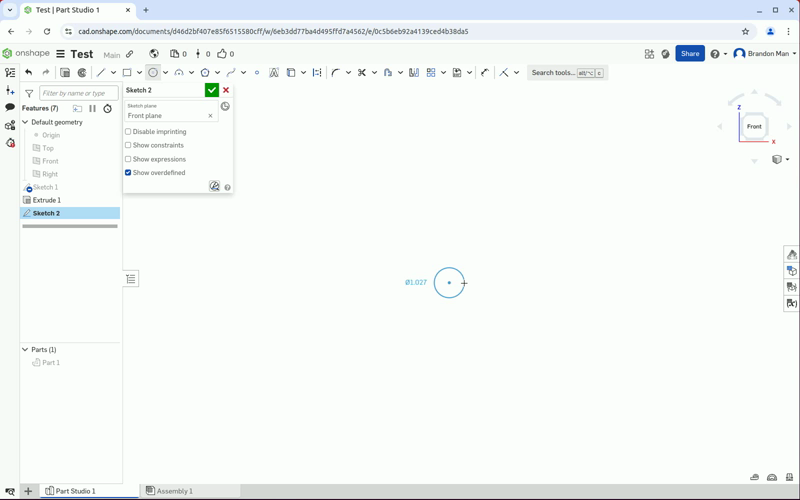
scroll(6)
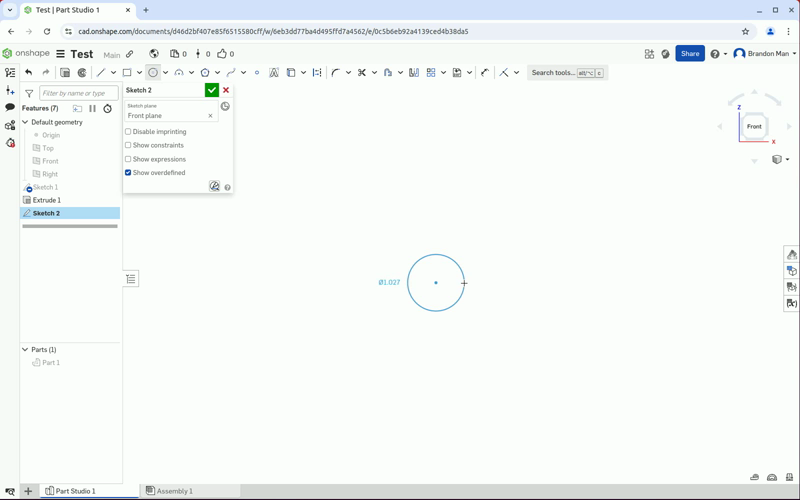
click(464, 282)
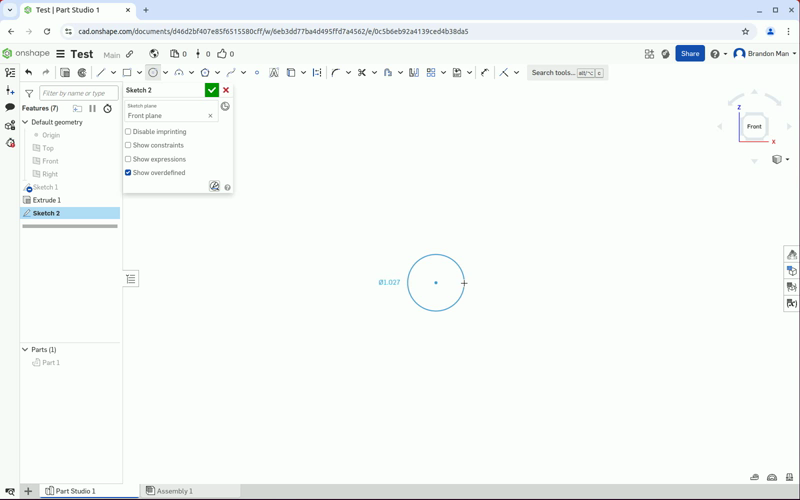
scroll(-6)
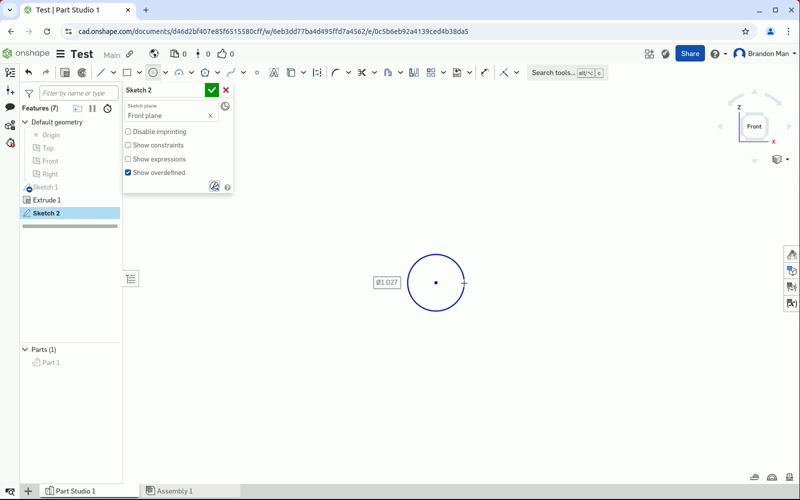
scroll(-6)
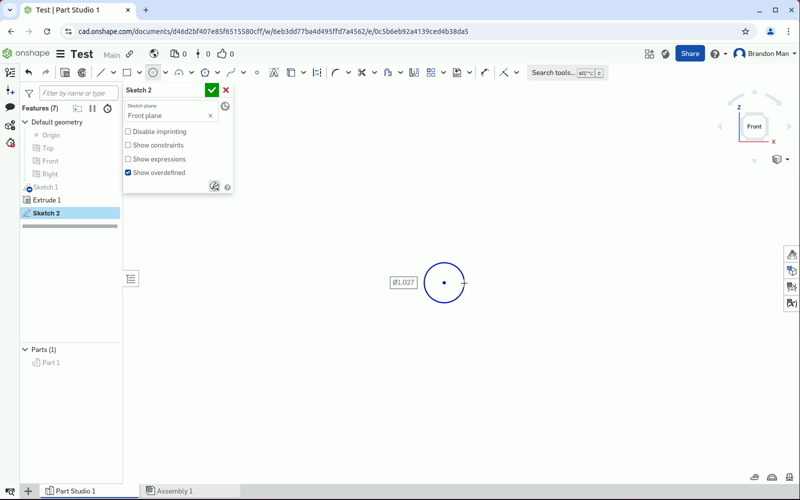
scroll(-6)
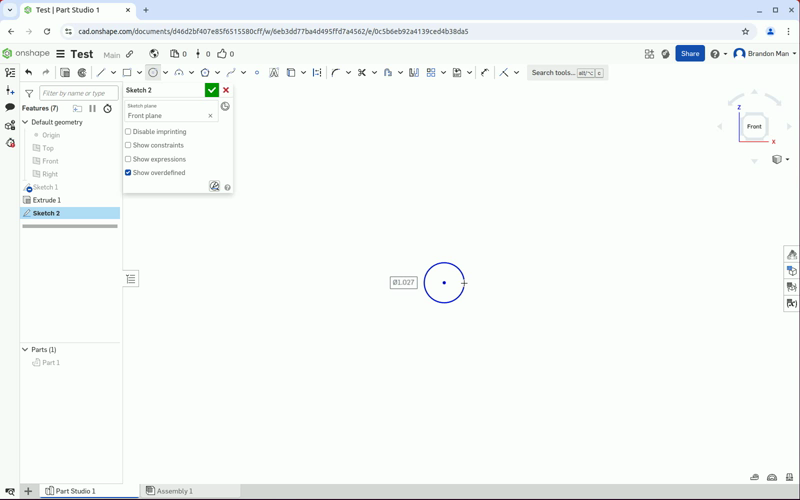
scroll(-6)
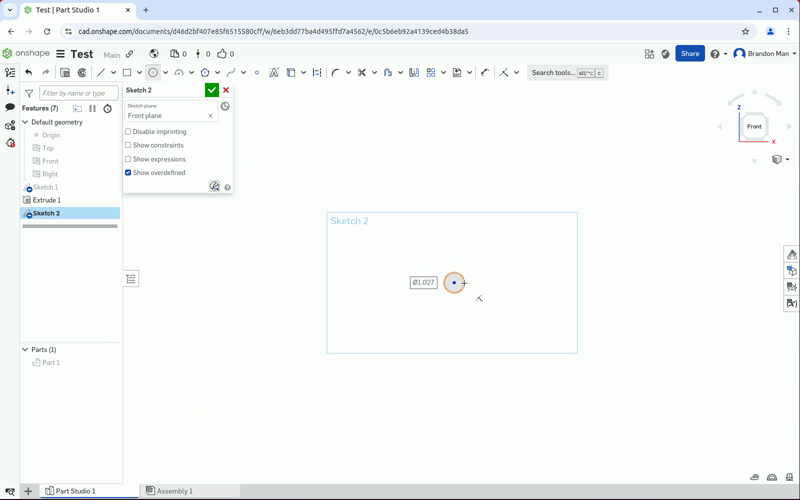
scroll(-6)
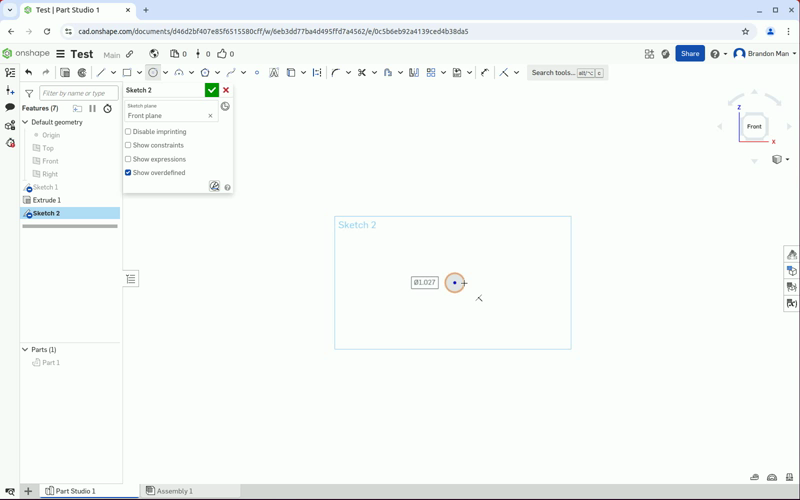
scroll(-6)
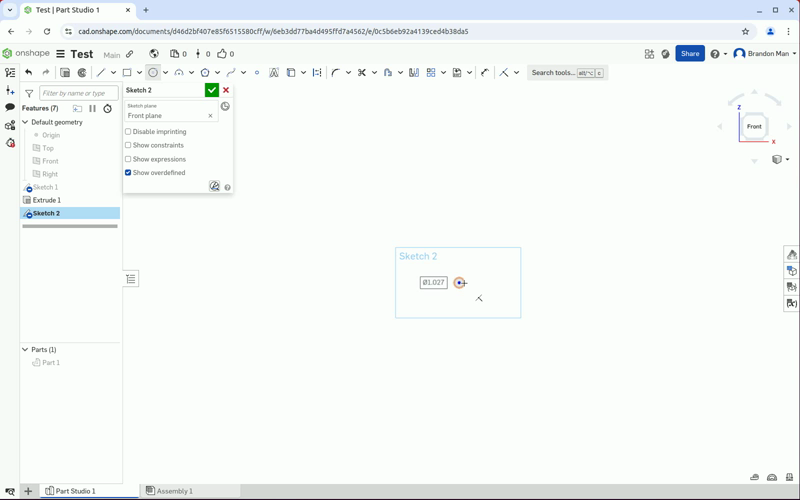
scroll(-6)
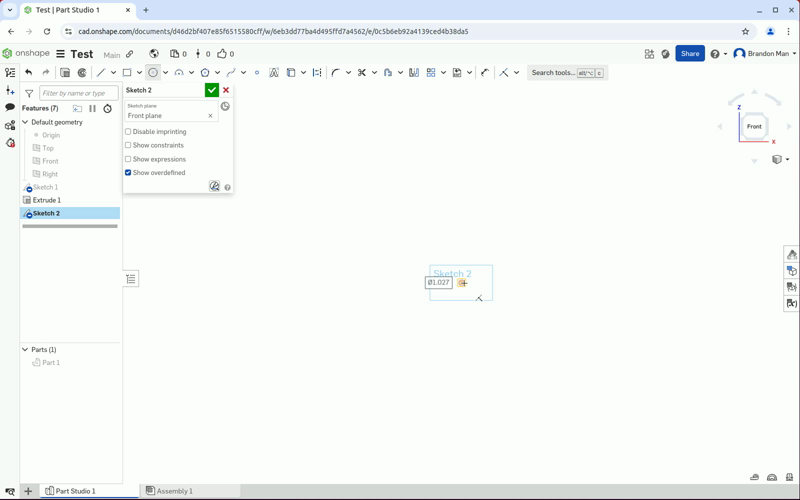
key(esc)
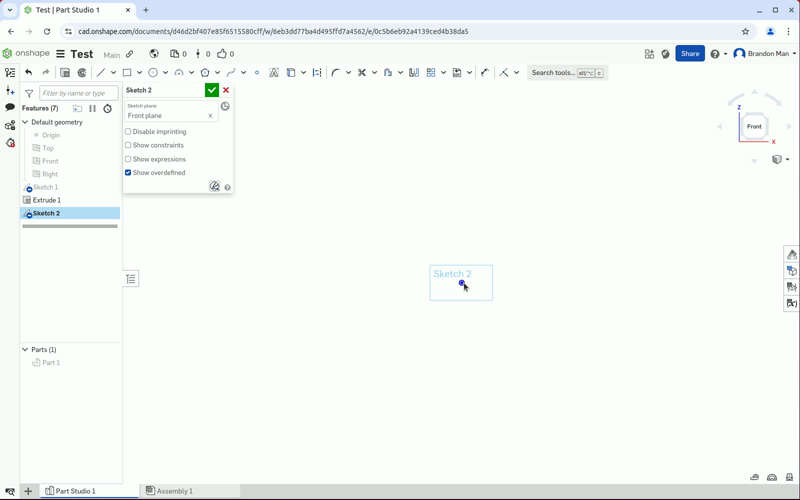
mouse_move(460, 284)
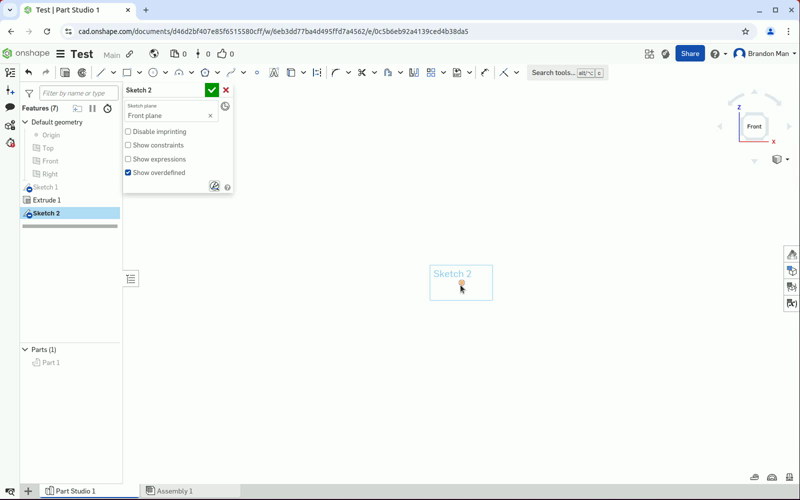
scroll(6)
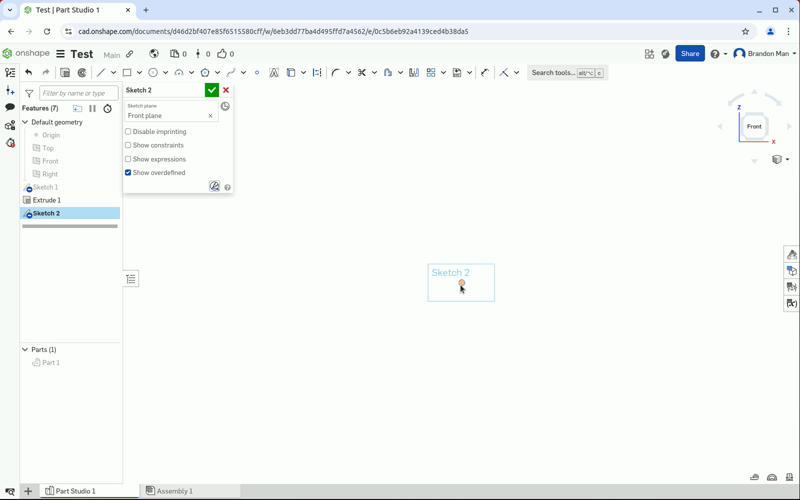
scroll(6)
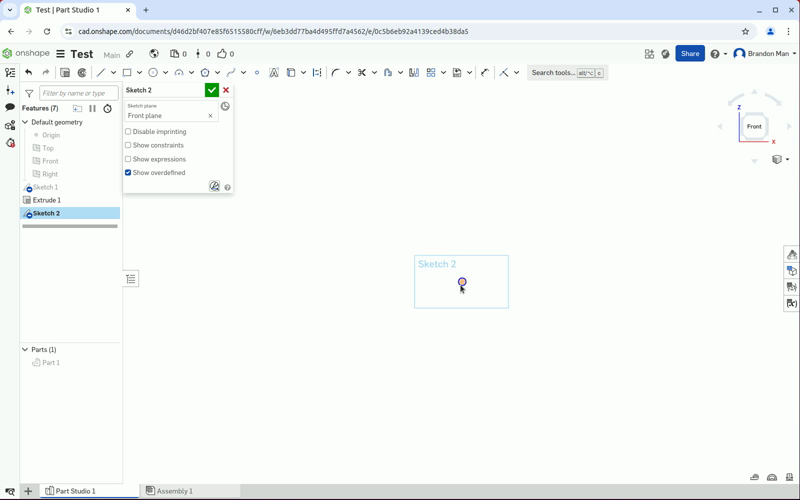
scroll(6)
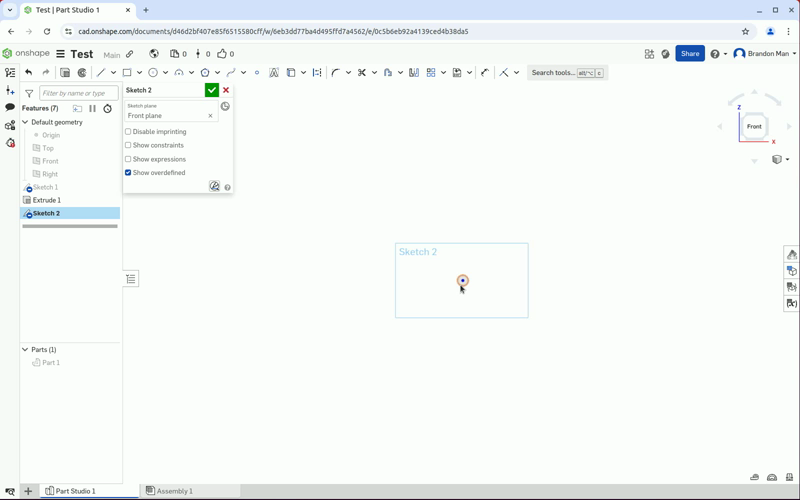
scroll(6)
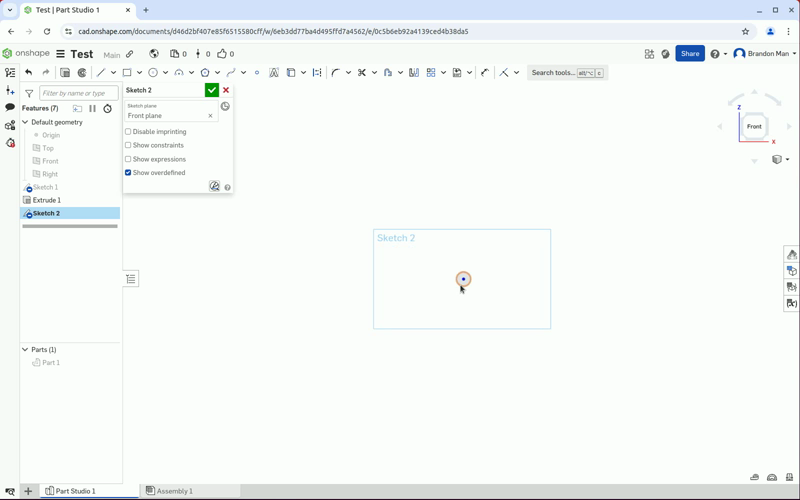
scroll(6)
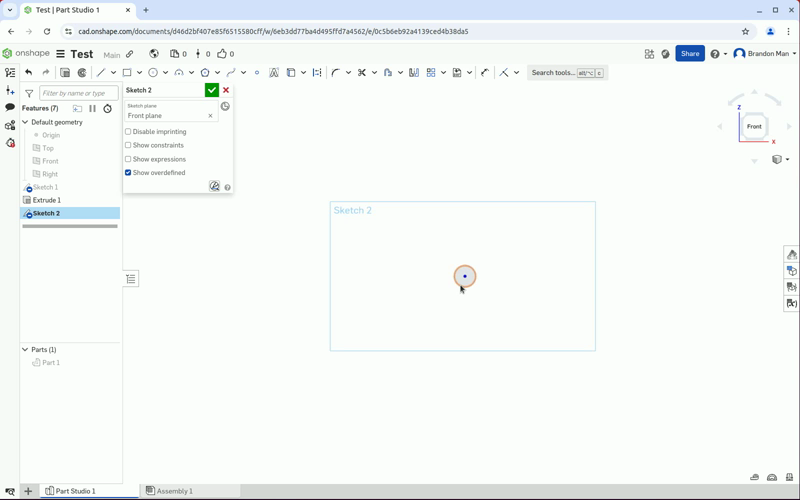
scroll(6)
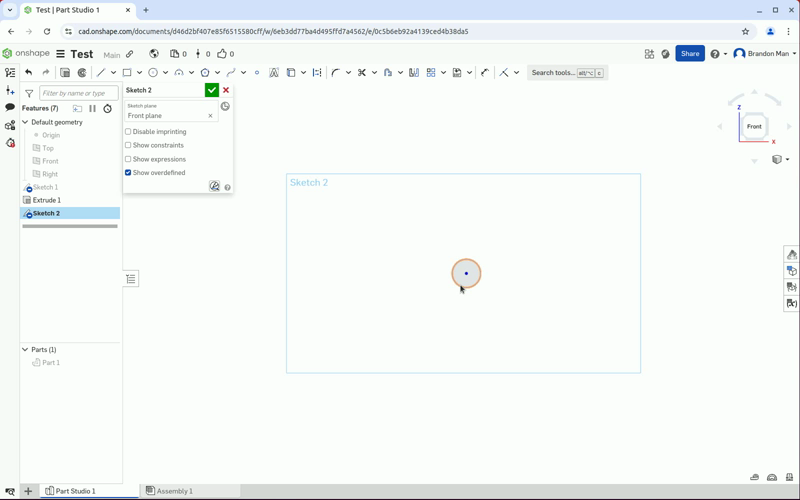
scroll(6)
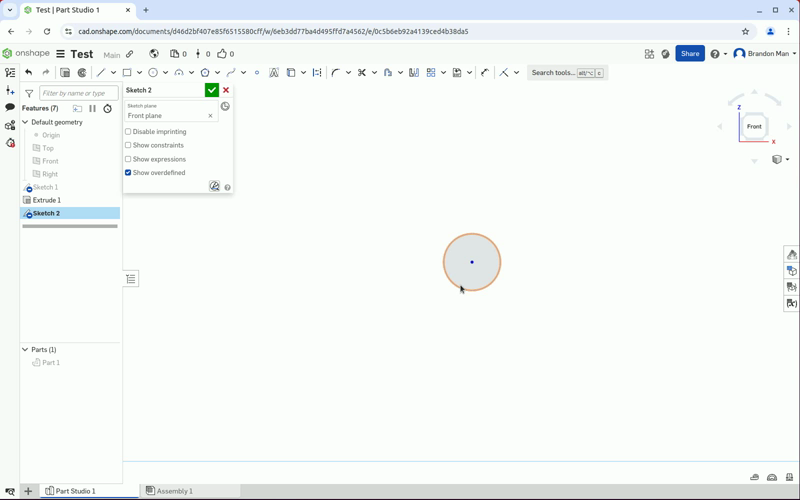
click(460, 284)
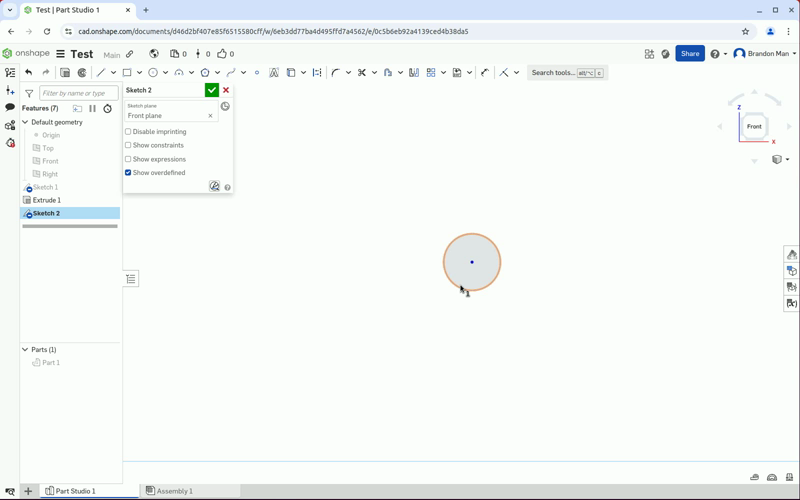
scroll(-6)
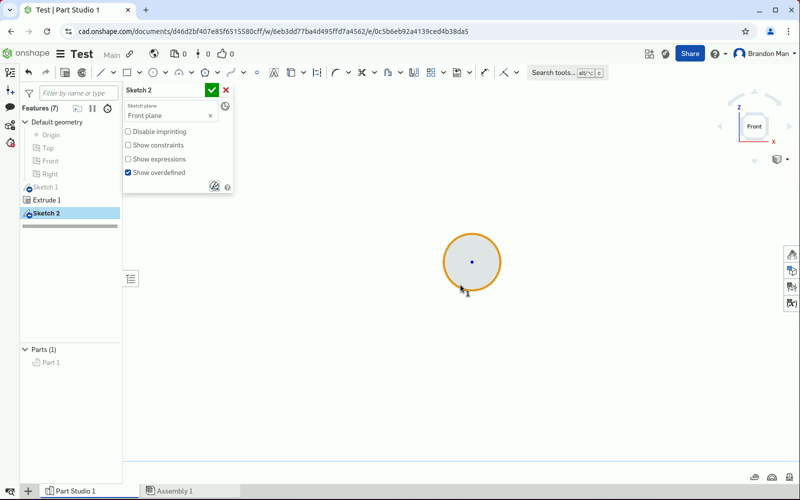
scroll(-6)
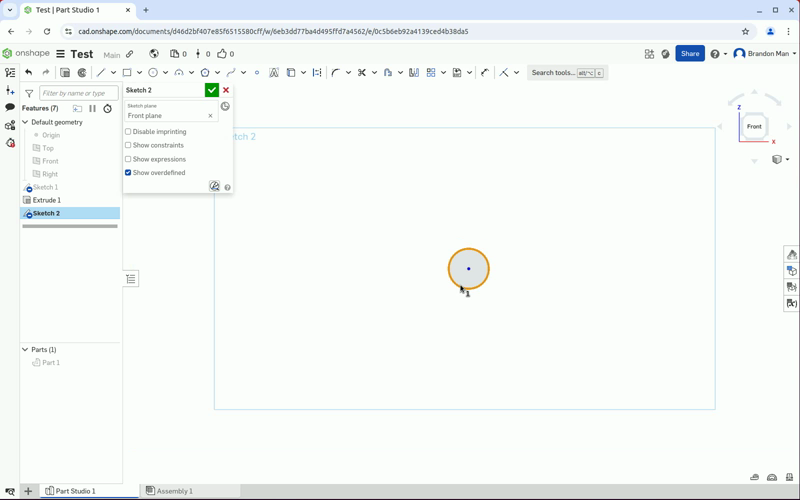
scroll(-6)
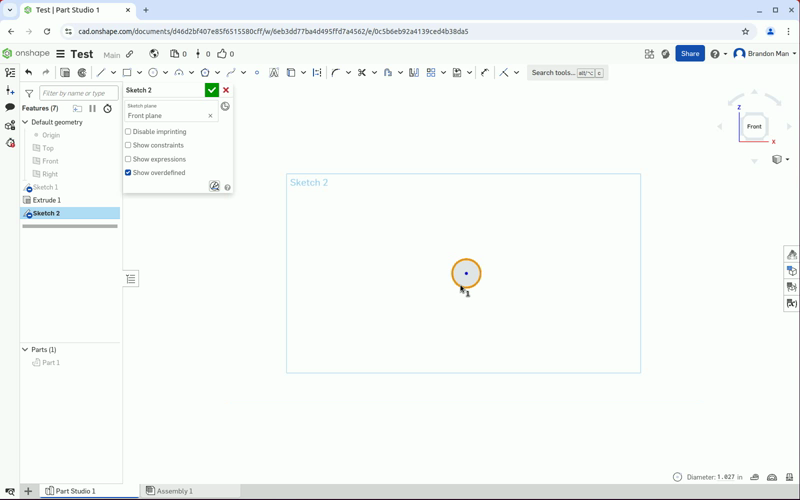
scroll(-6)
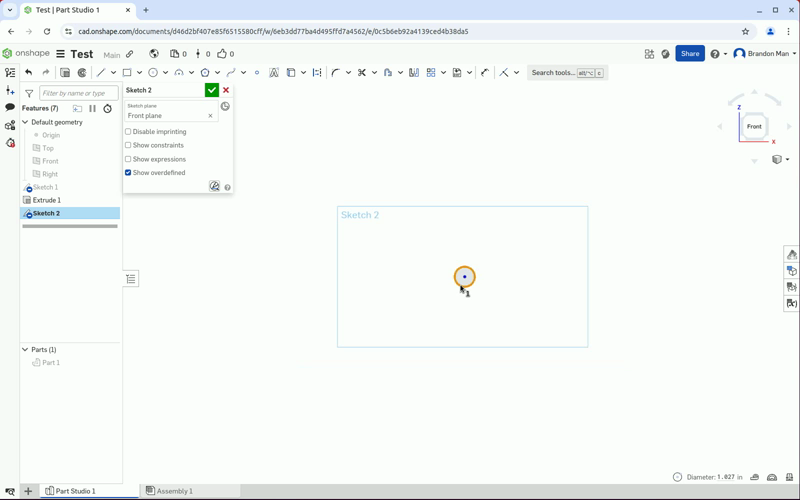
scroll(-6)
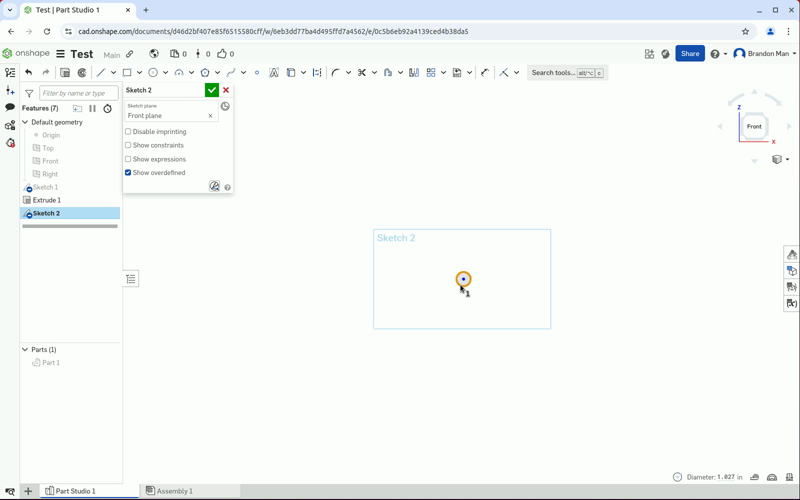
scroll(-6)
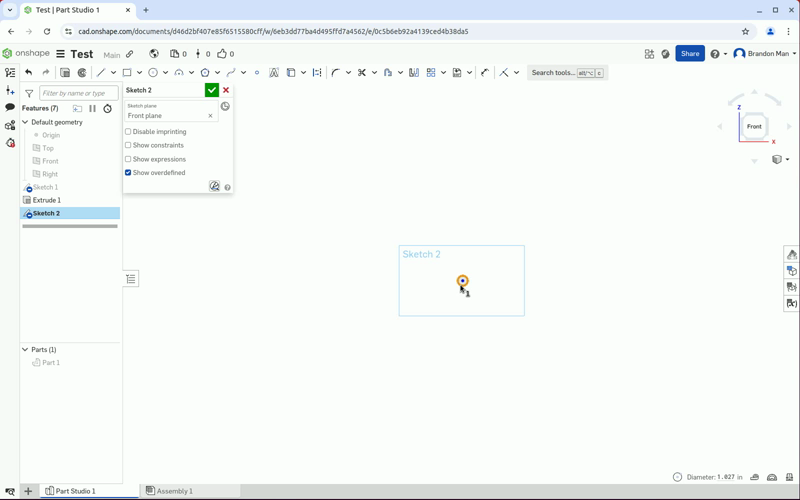
scroll(-6)
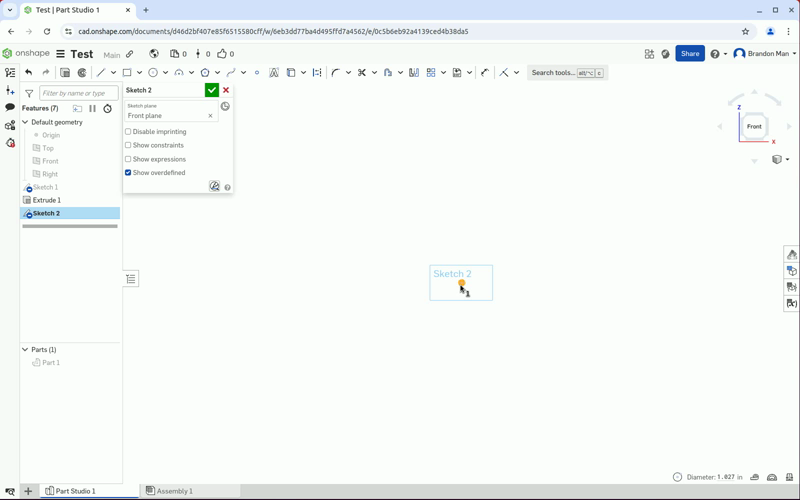
mouse_move(73, 352)
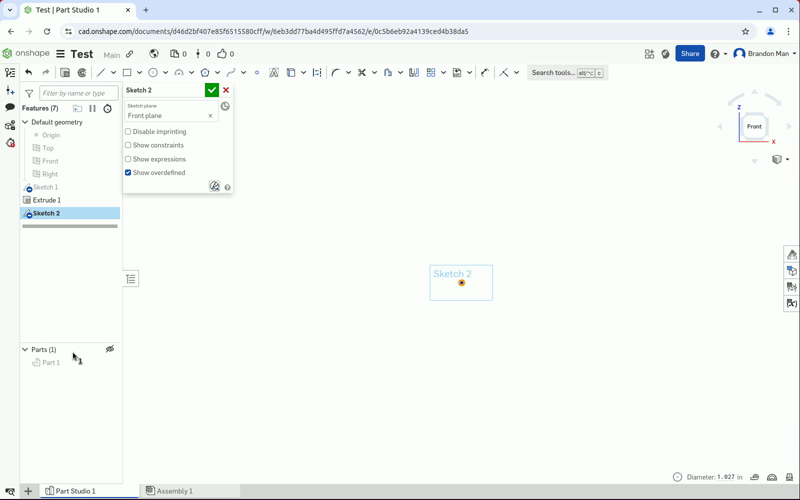
key(shift+y)
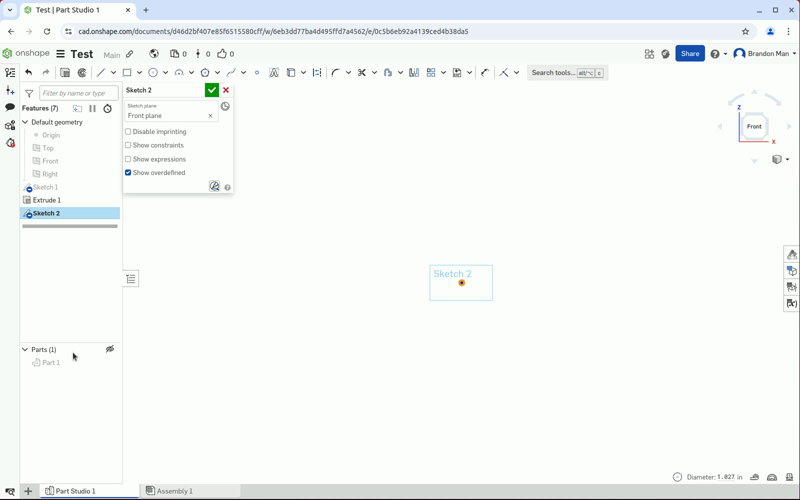
key(shift+e)
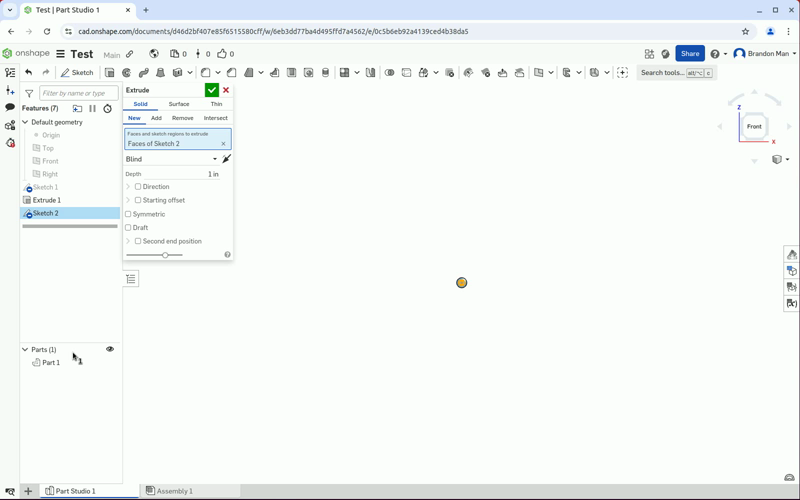
mouse_move(143, 106)
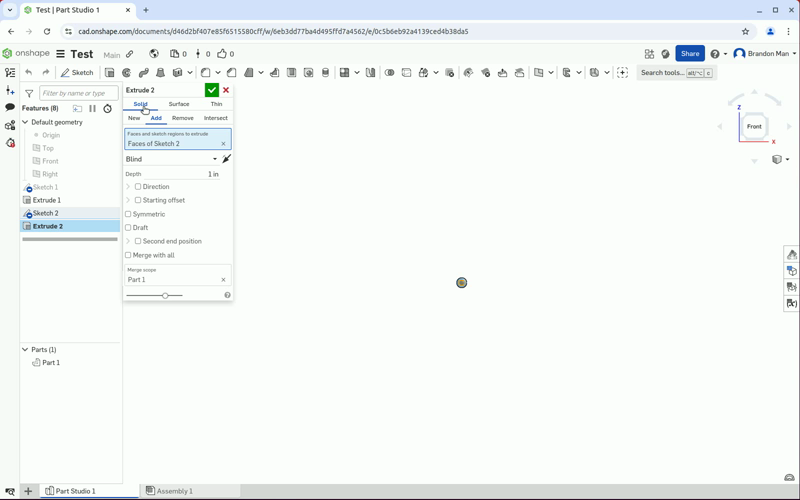
click(143, 106)
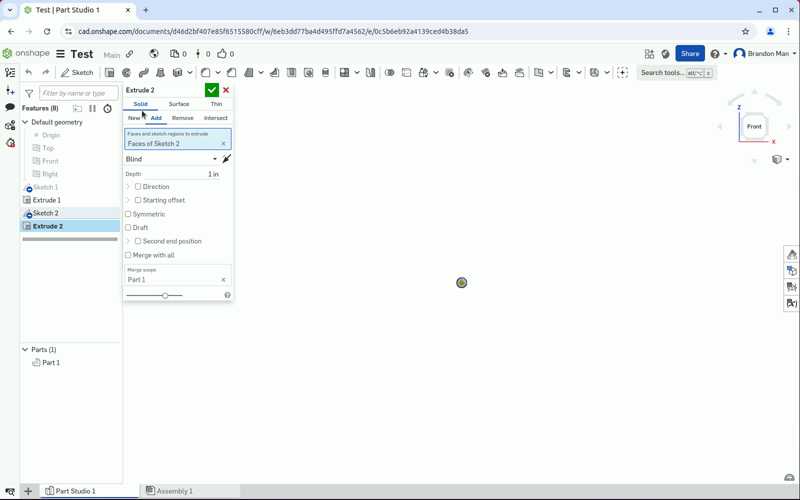
mouse_move(137, 120)
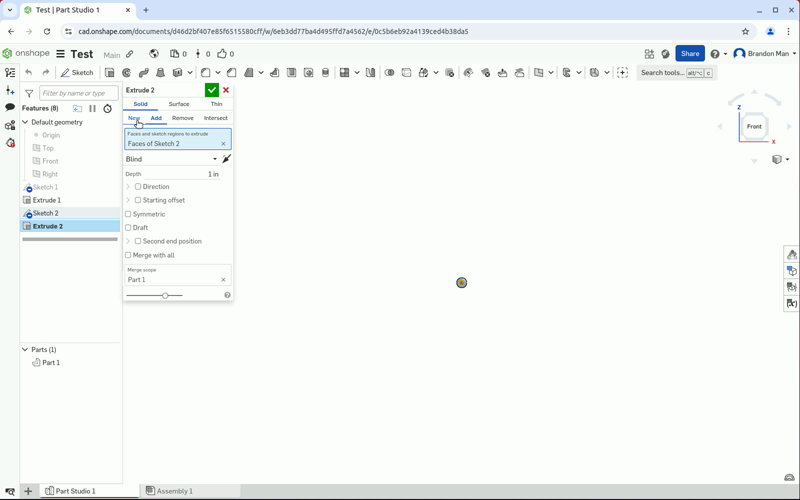
click(137, 120)
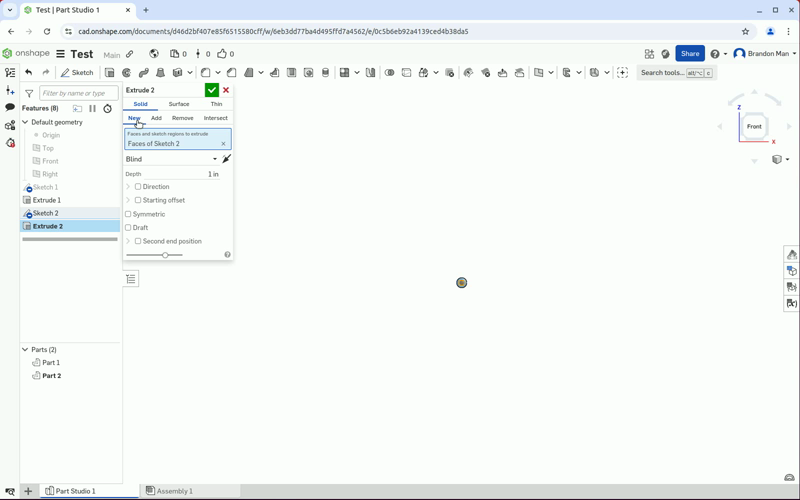
key(tab, 4)
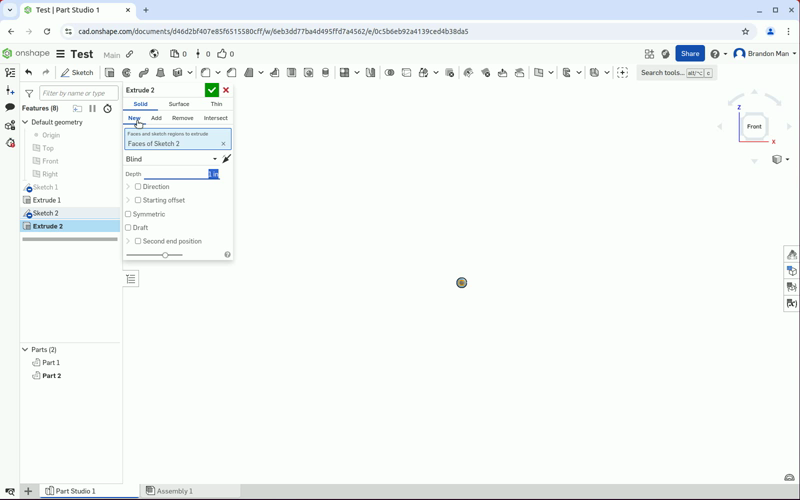
text(23.108)
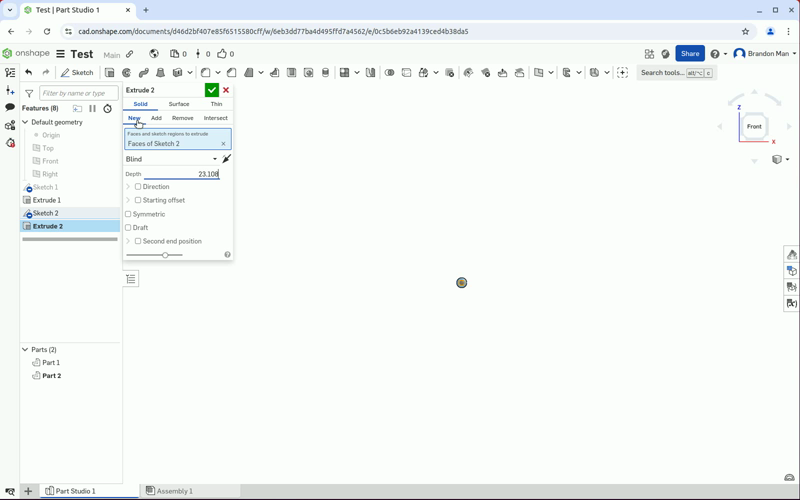
key(enter)
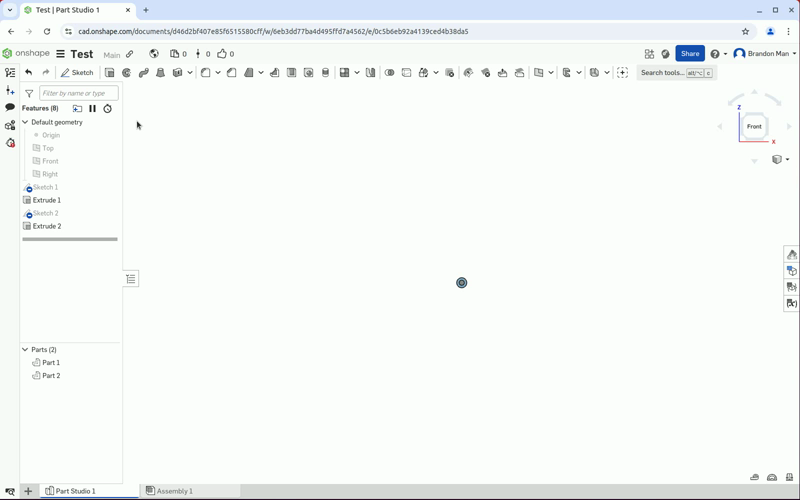
key(shift+h)
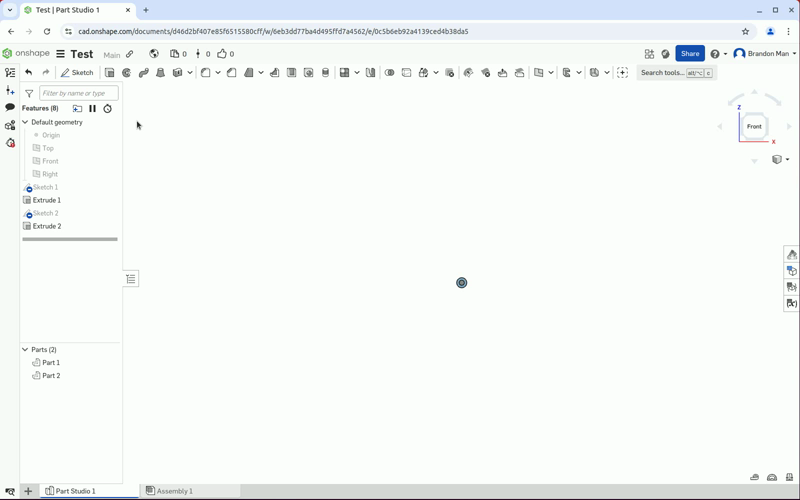
key(shift+h)
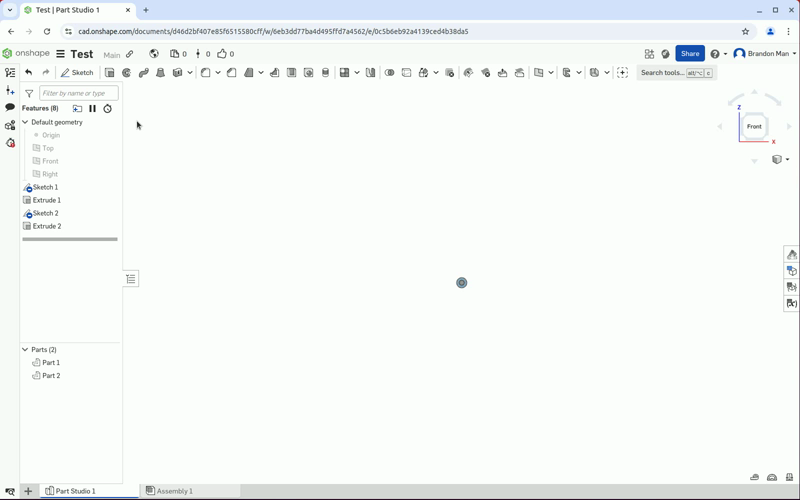
key(shift+7)
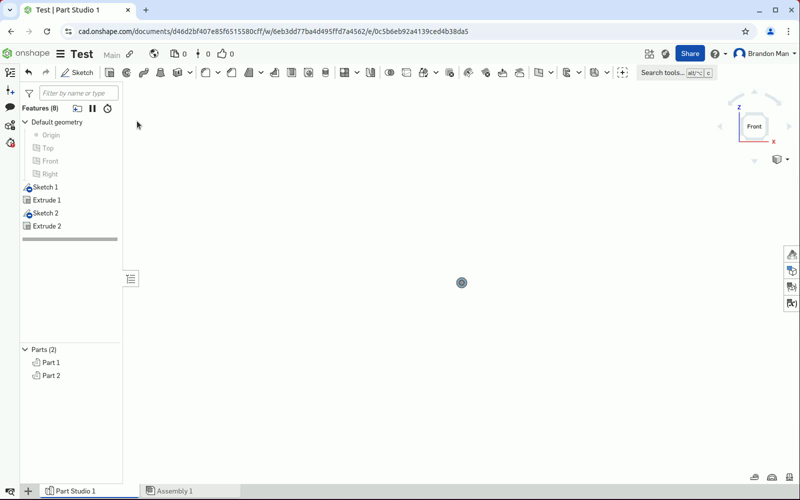
key(left, 2)
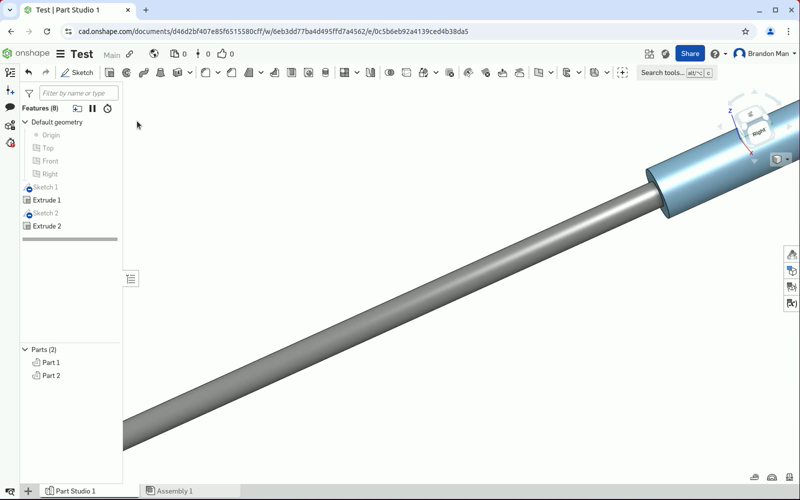
key(down, 2)
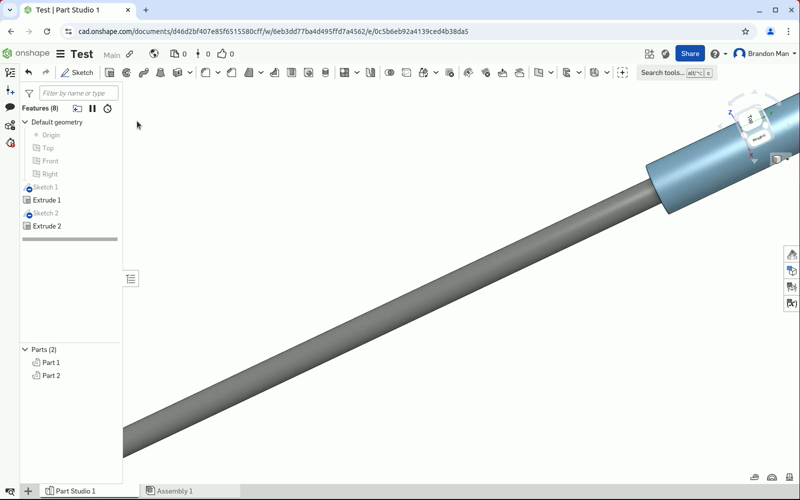
key(up, 2)
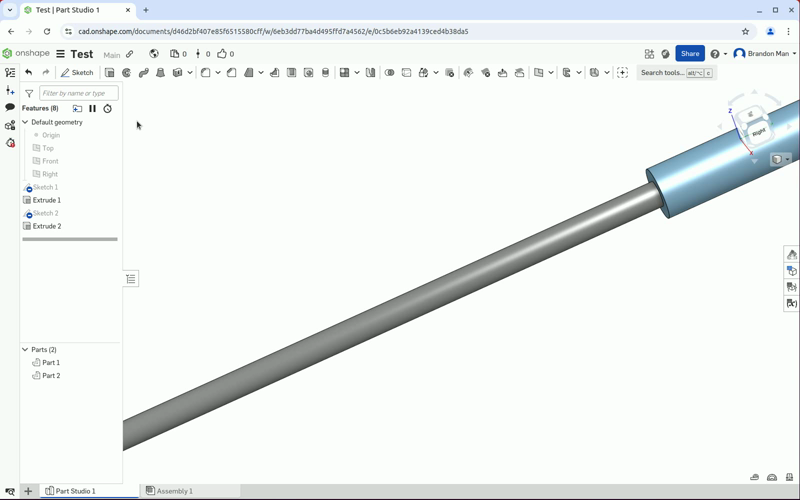
key(right, 2)
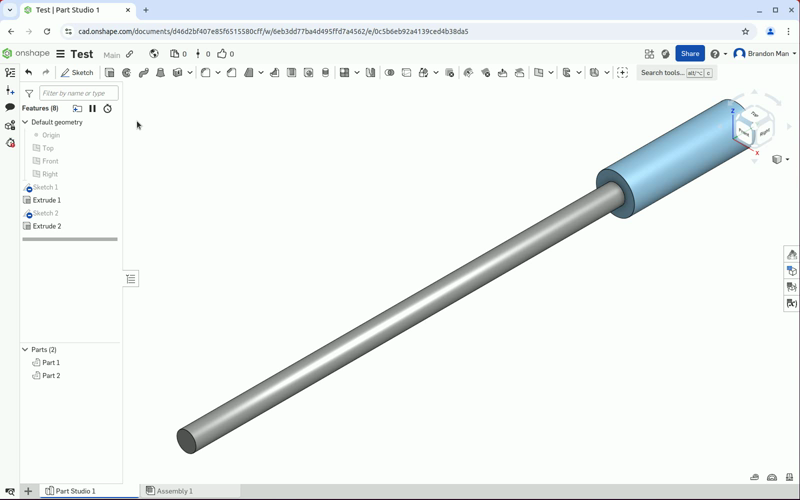
mouse_move(73, 189)
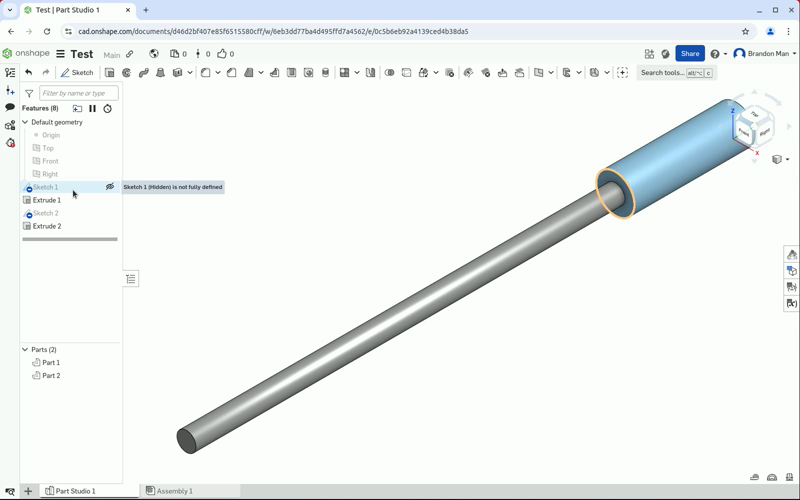
click(73, 189)